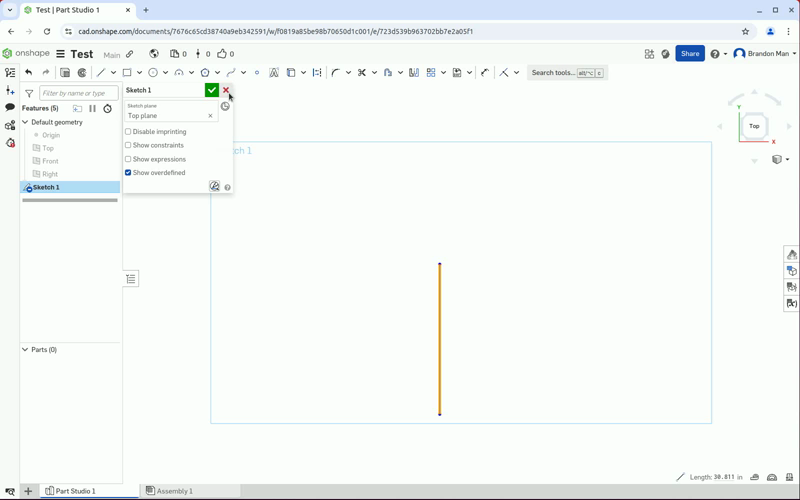
key(shift+h)
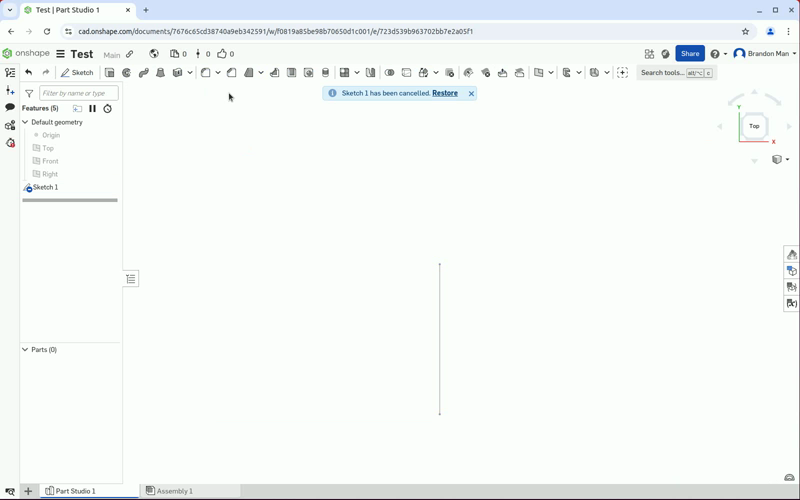
key(shift+s)
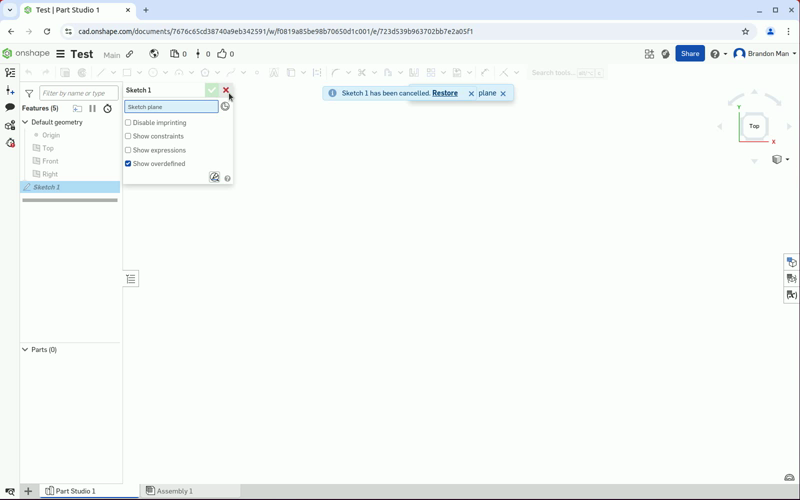
mouse_move(73, 150)
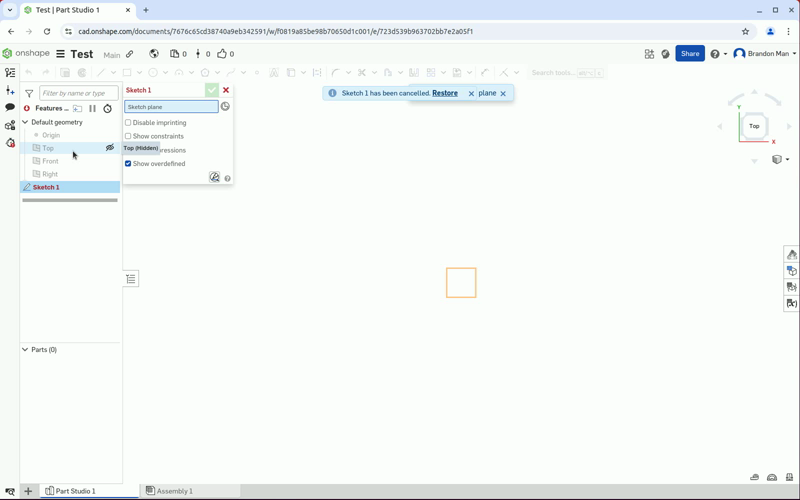
click(73, 150)
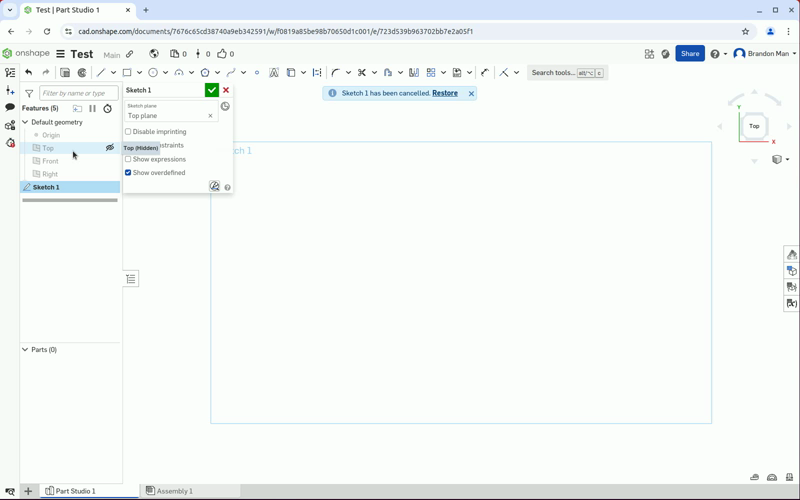
mouse_move(73, 352)
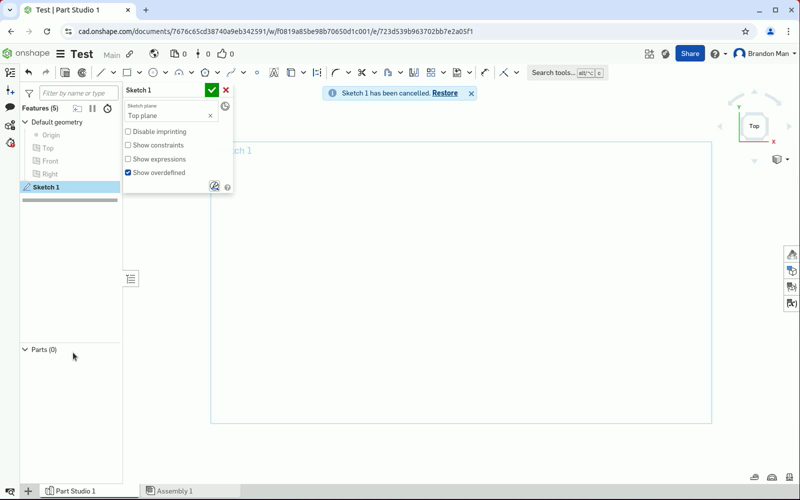
key(y)
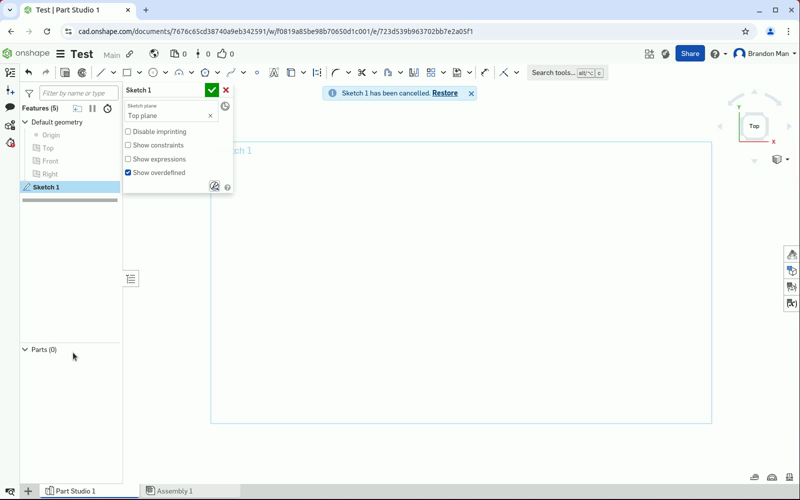
key(l)
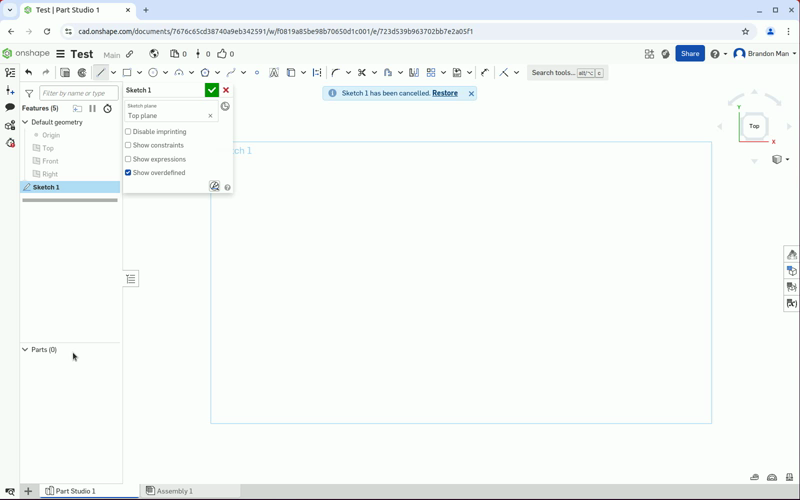
key_down(shift)
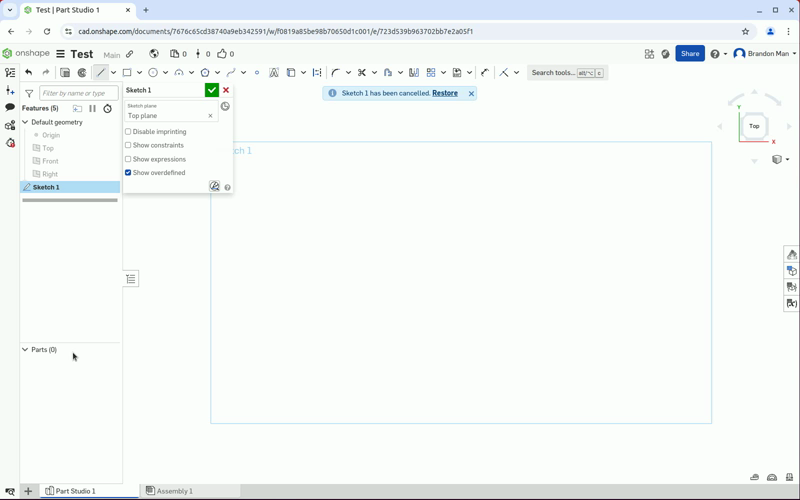
mouse_move(460, 282)
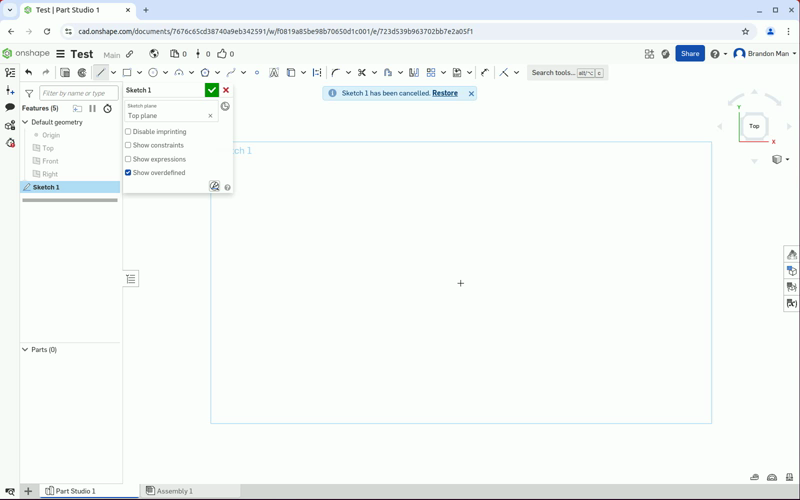
click(460, 282)
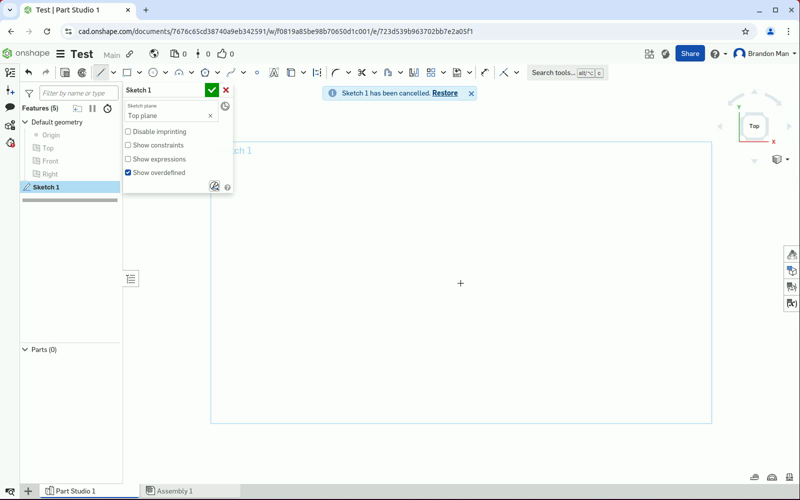
key_up(shift)
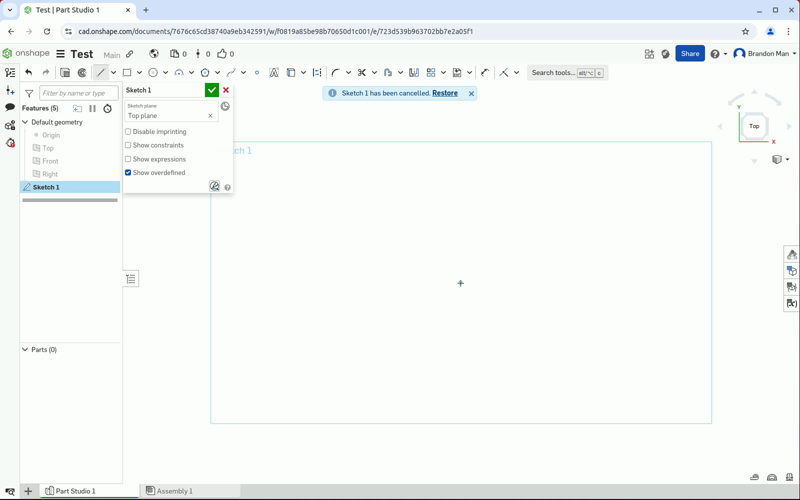
key_down(shift)
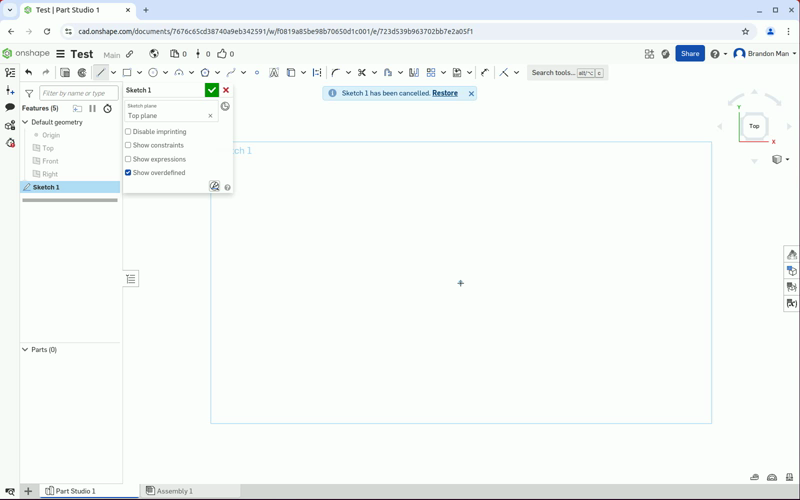
mouse_move(535, 282)
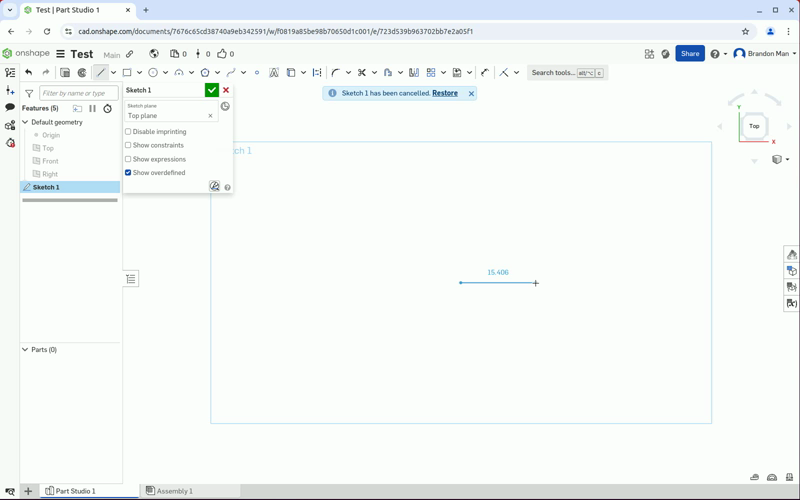
click(535, 282)
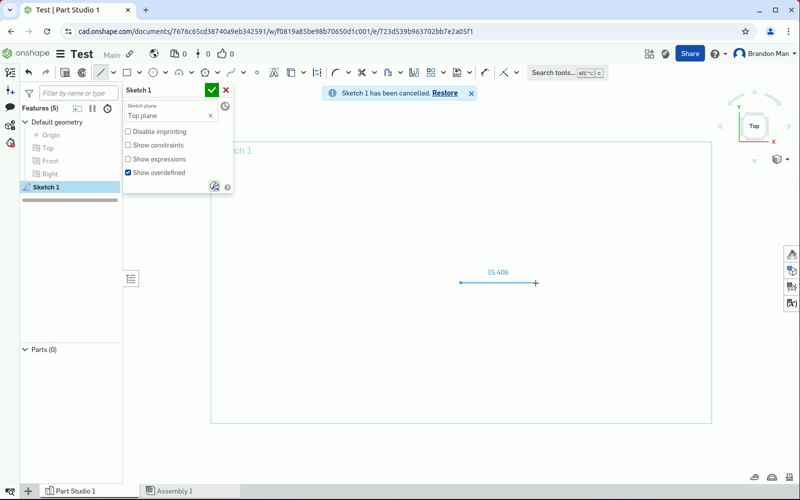
key_up(shift)
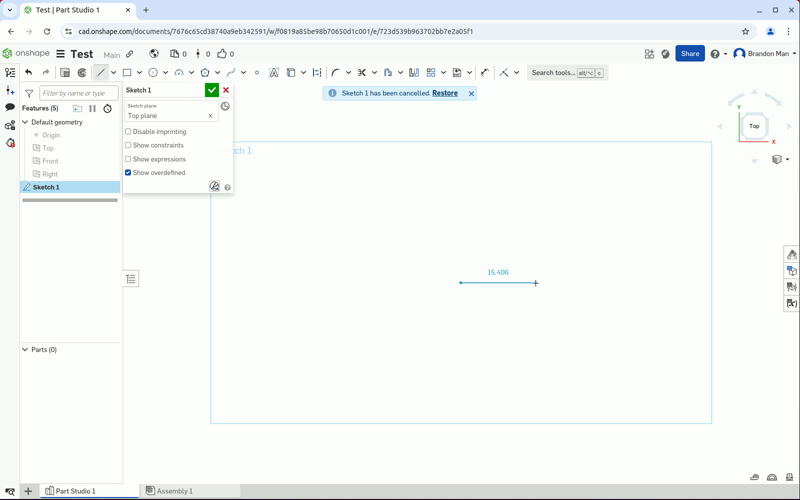
key_down(shift)
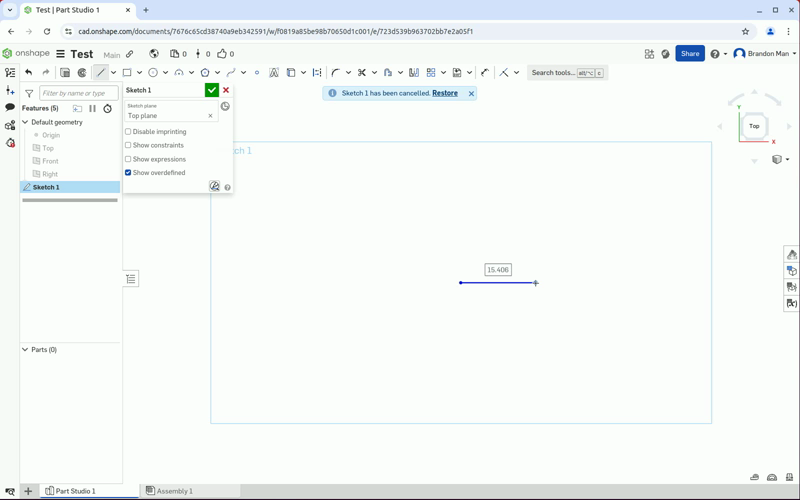
mouse_move(535, 170)
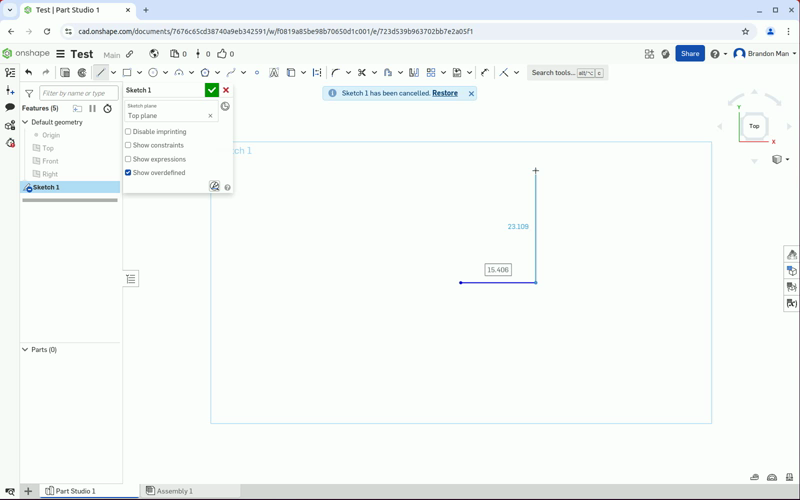
click(535, 170)
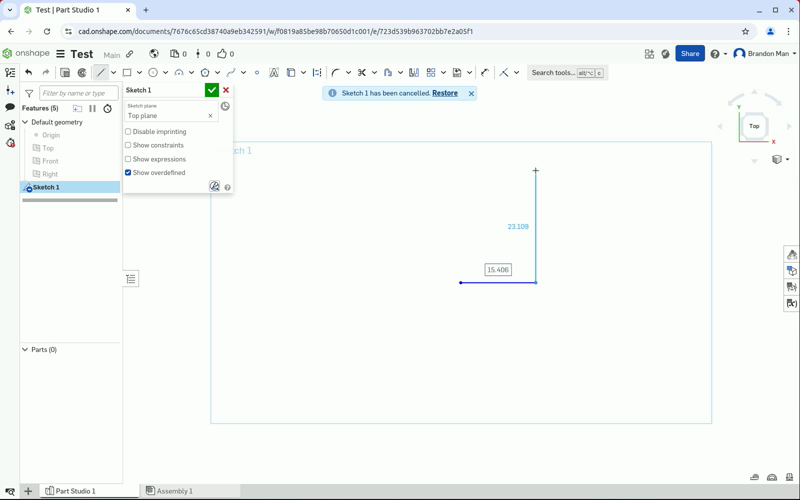
key_up(shift)
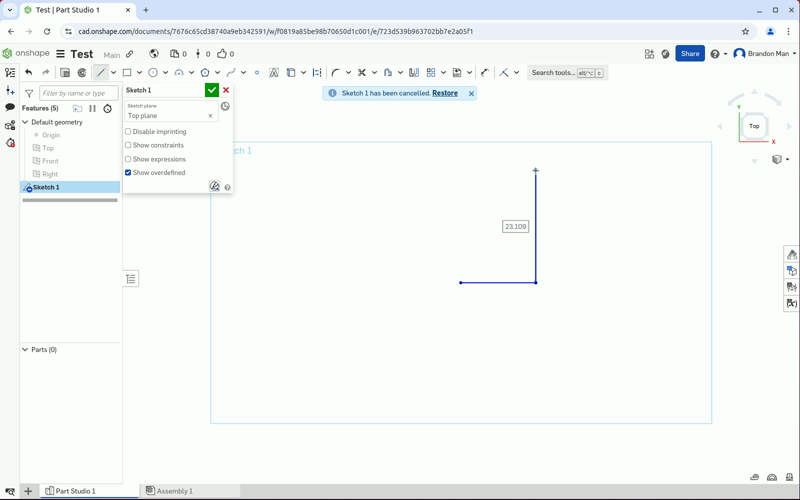
key_down(shift)
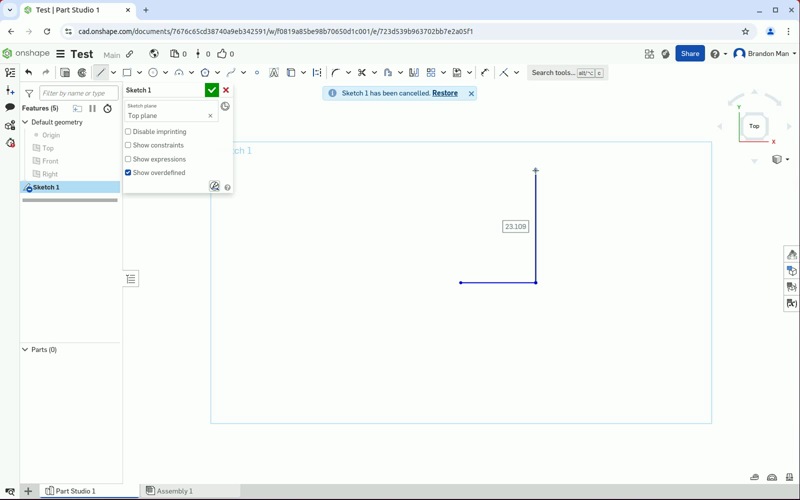
mouse_move(460, 170)
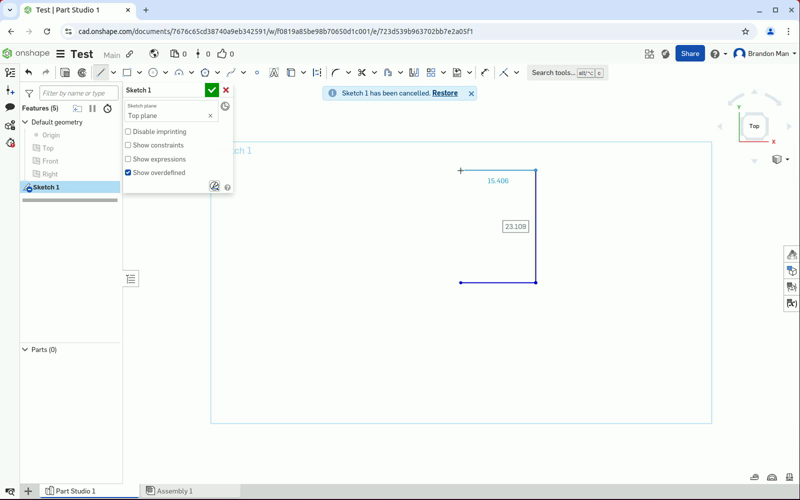
click(460, 170)
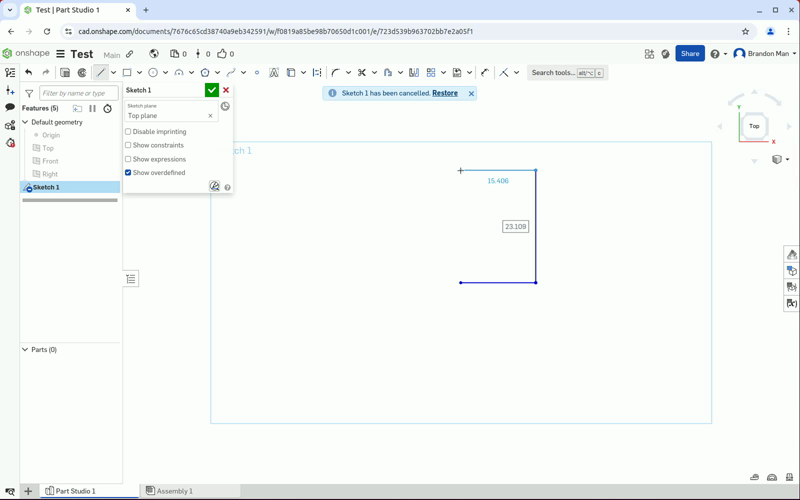
key_up(shift)
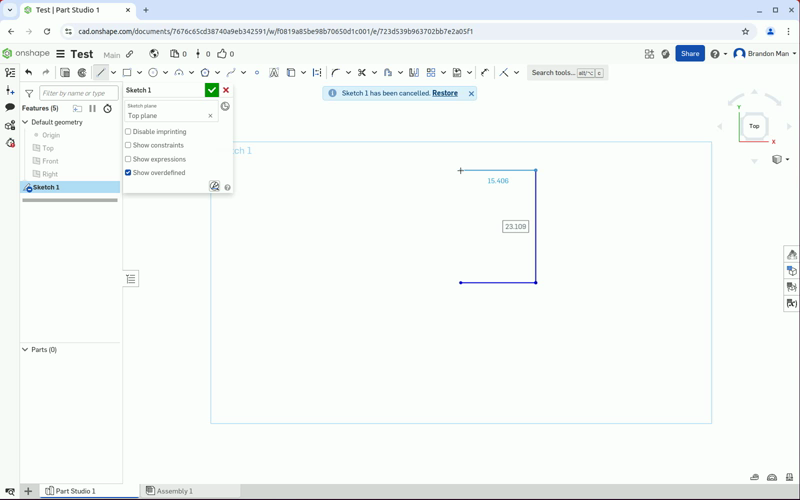
key_down(shift)
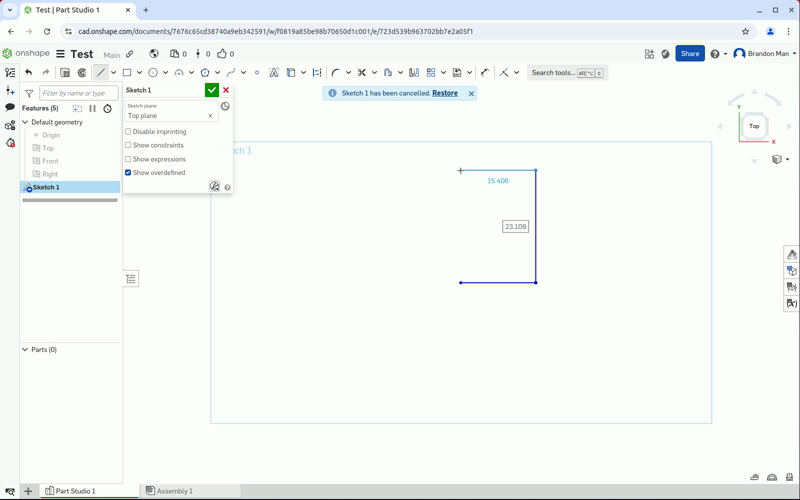
mouse_move(460, 282)
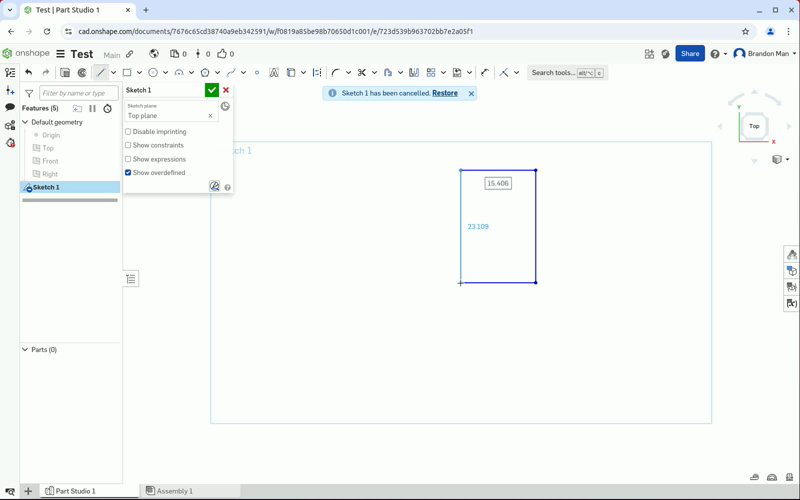
key_up(shift)
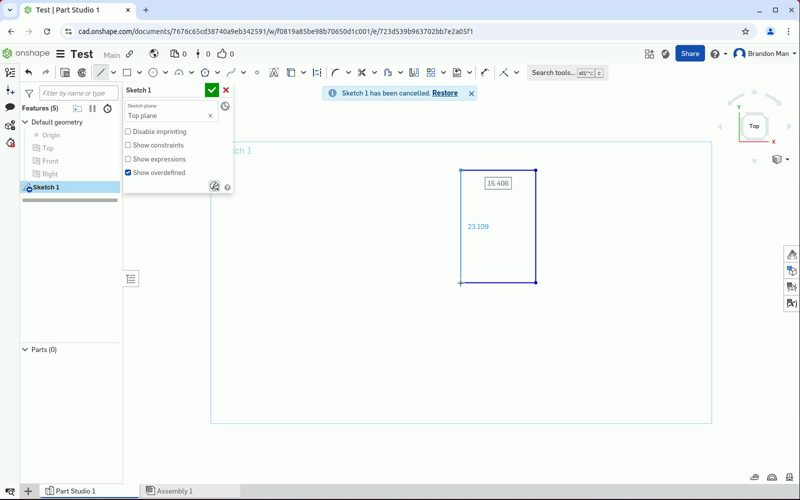
click(460, 282)
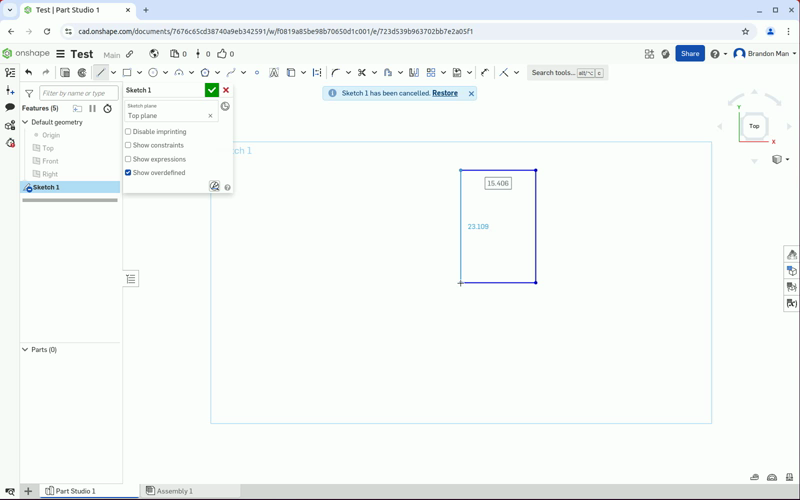
key(esc)
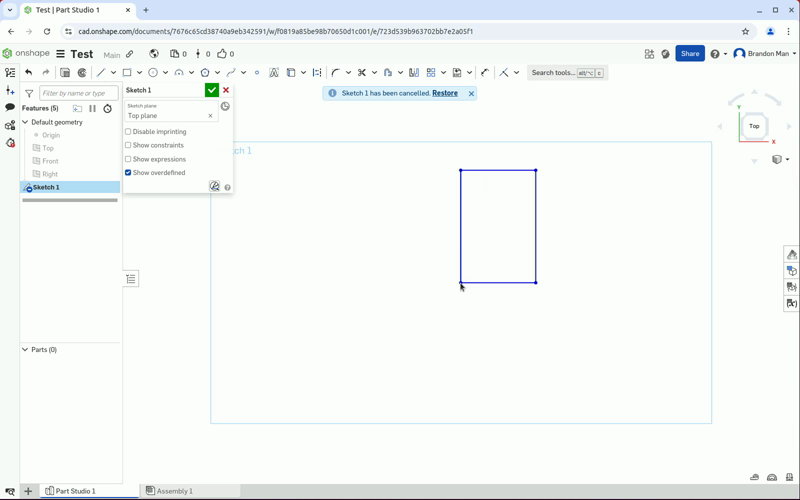
mouse_move(479, 249)
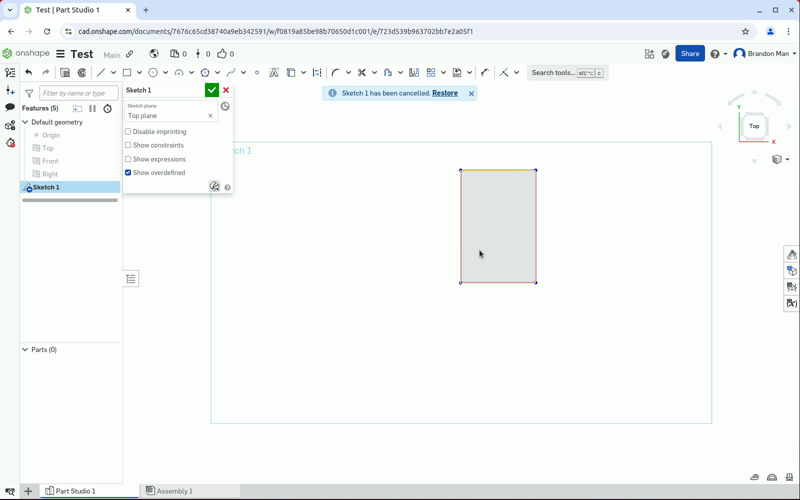
click(479, 249)
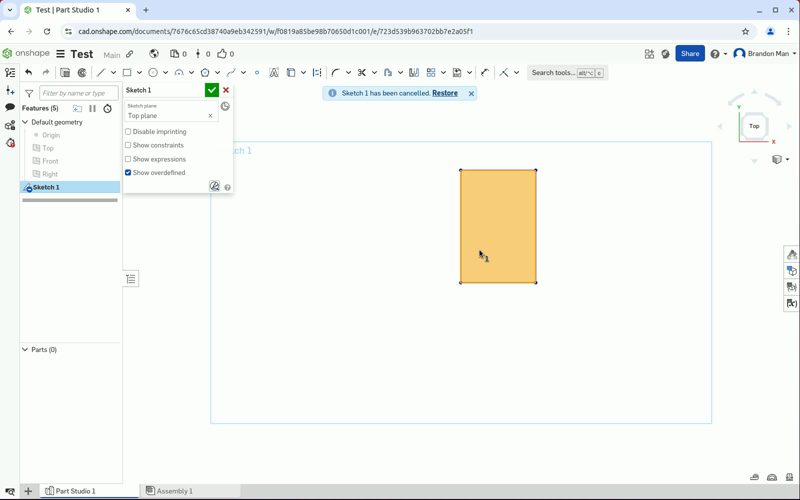
mouse_move(73, 352)
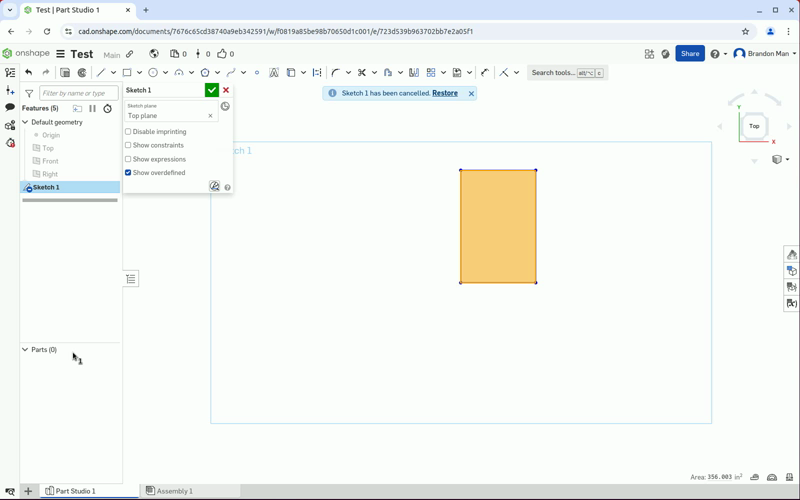
key(shift+y)
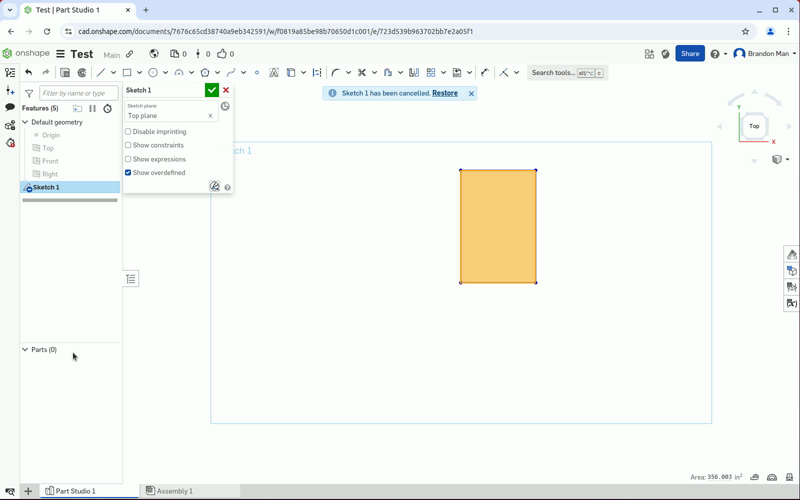
key(shift+e)
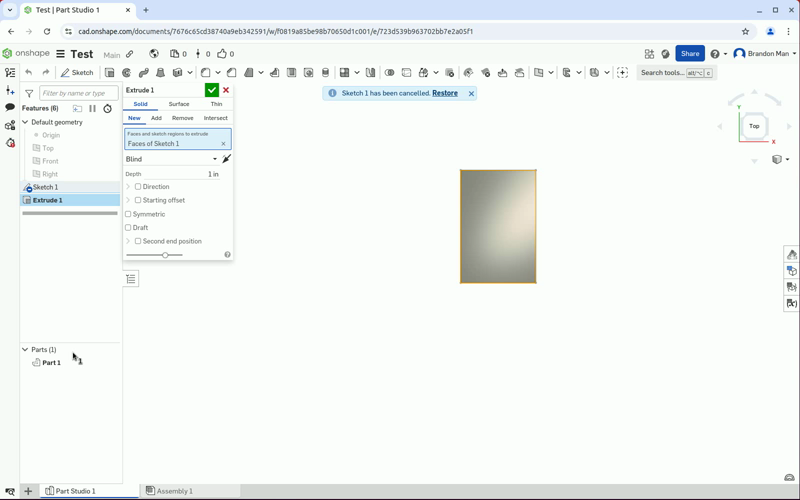
mouse_move(143, 106)
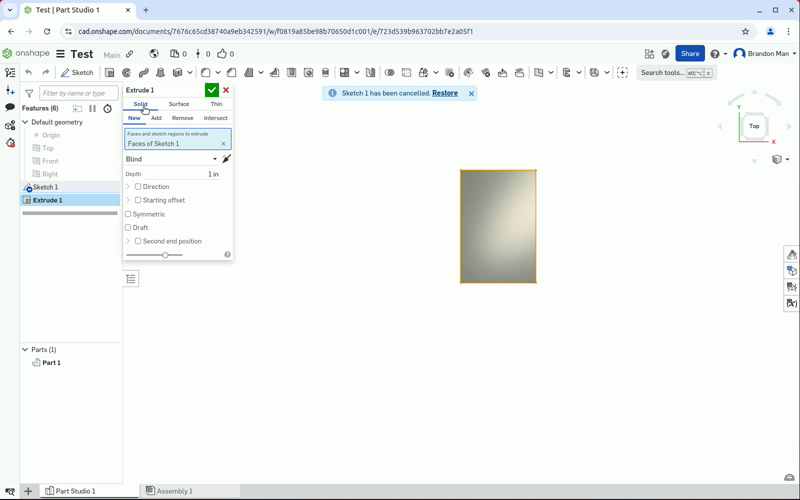
click(143, 106)
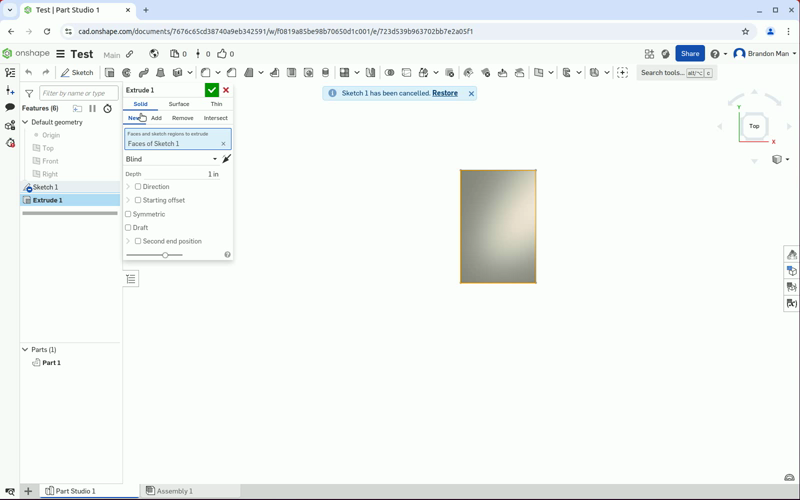
mouse_move(137, 120)
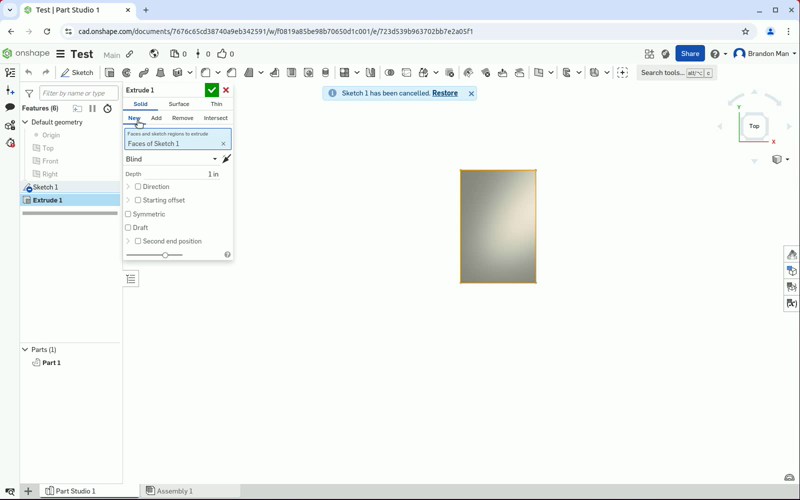
click(137, 120)
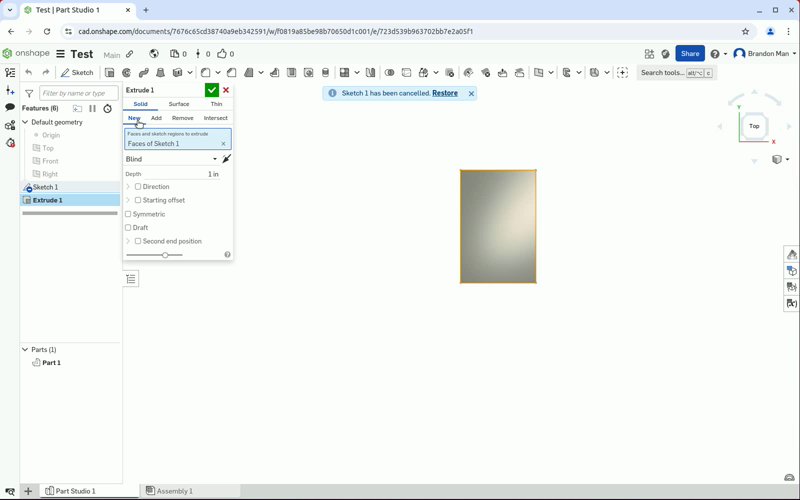
key(tab, 4)
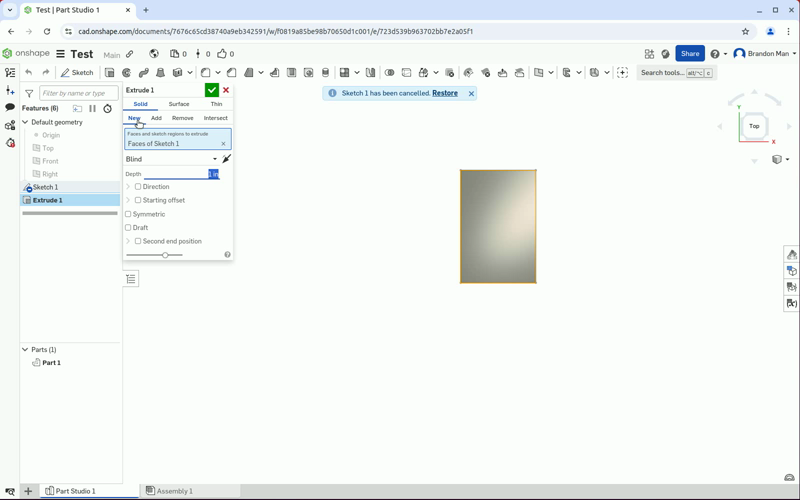
text(9.147)
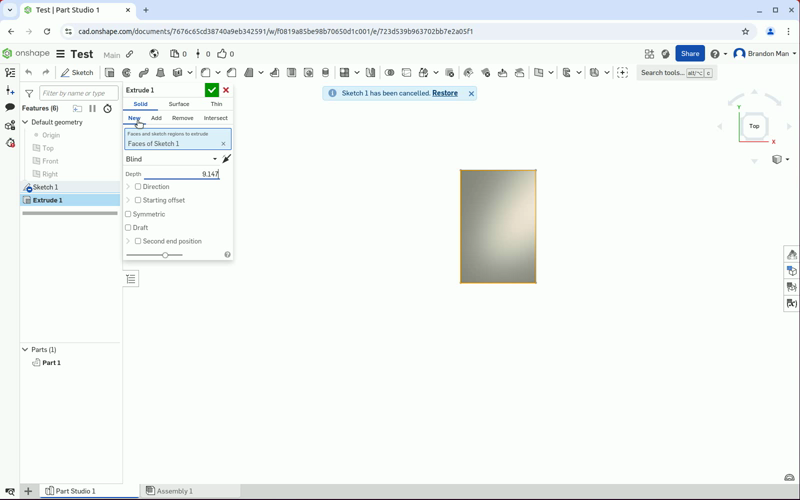
key(enter)
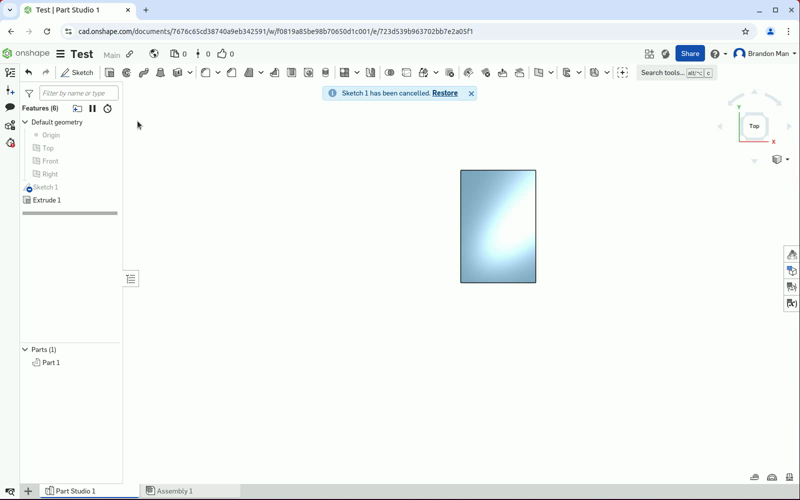
key(shift+h)
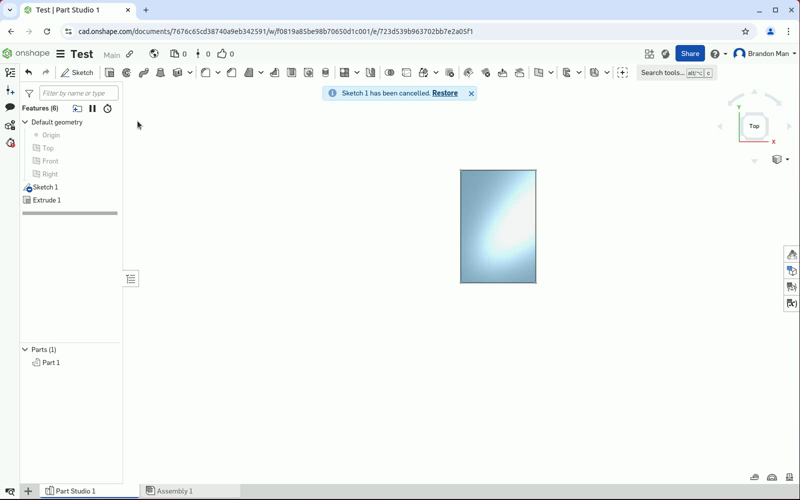
key(shift+h)
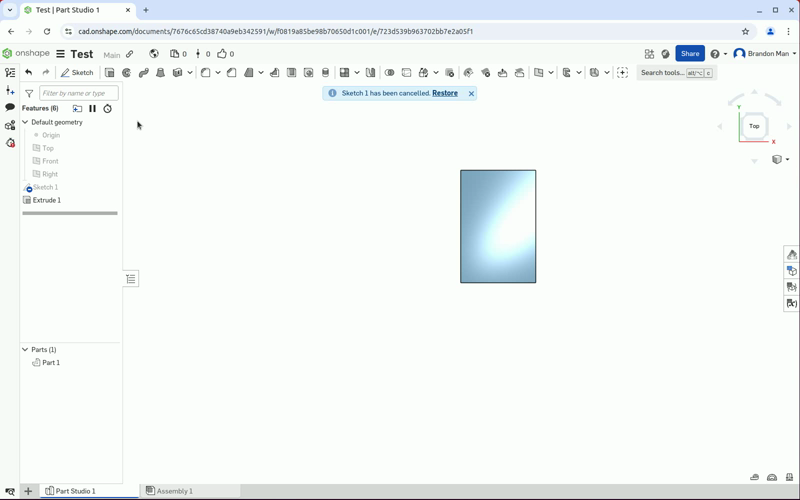
mouse_move(73, 189)
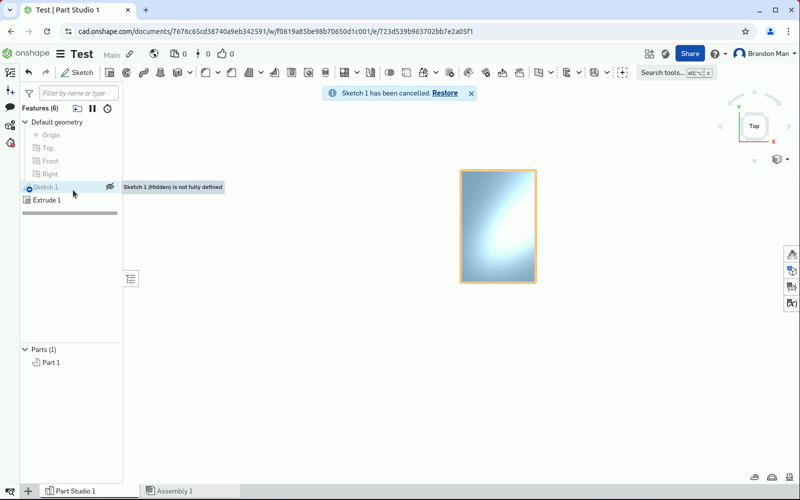
click(73, 189)
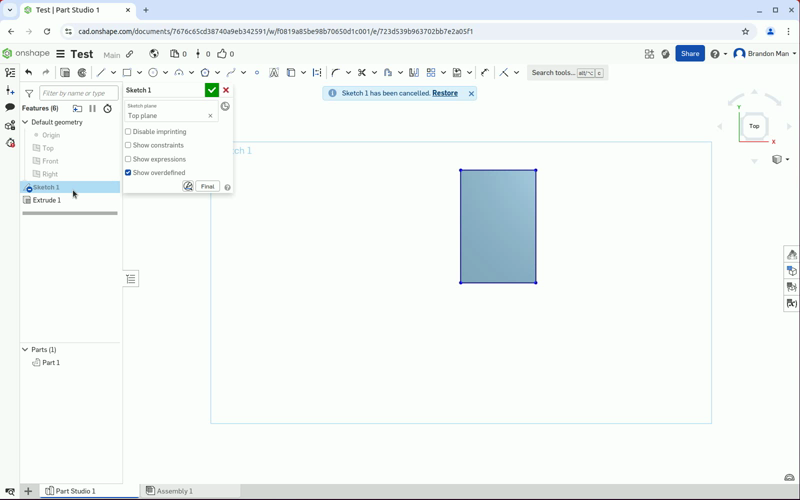
mouse_move(229, 92)
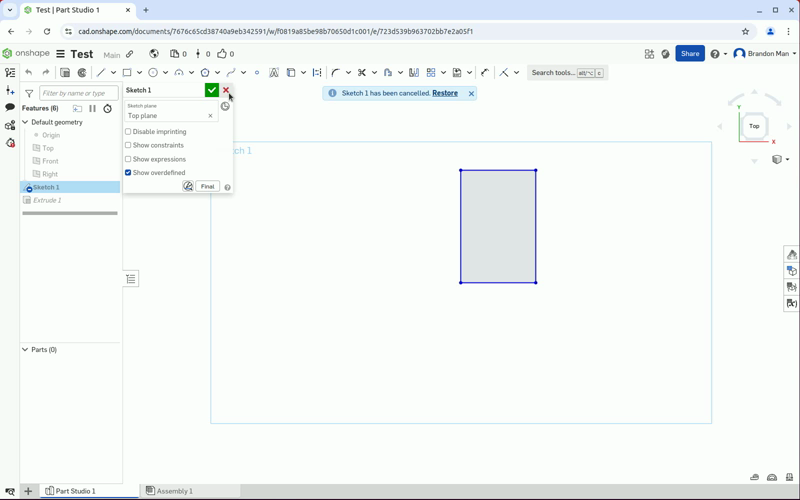
click(229, 92)
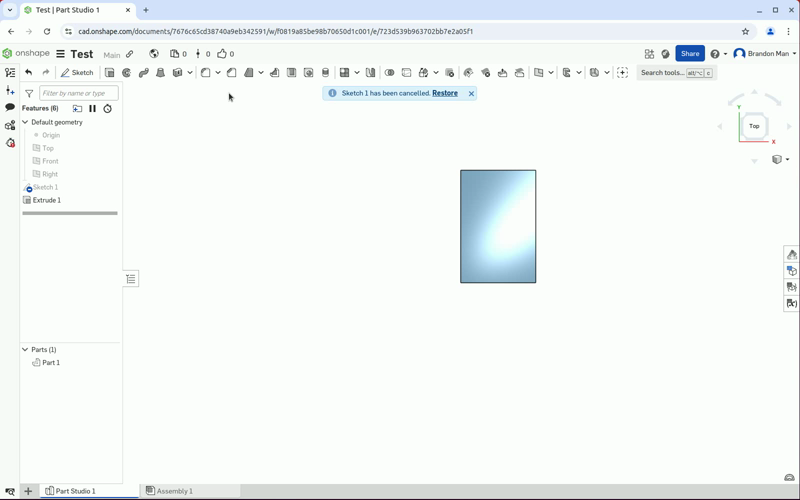
mouse_move(541, 75)
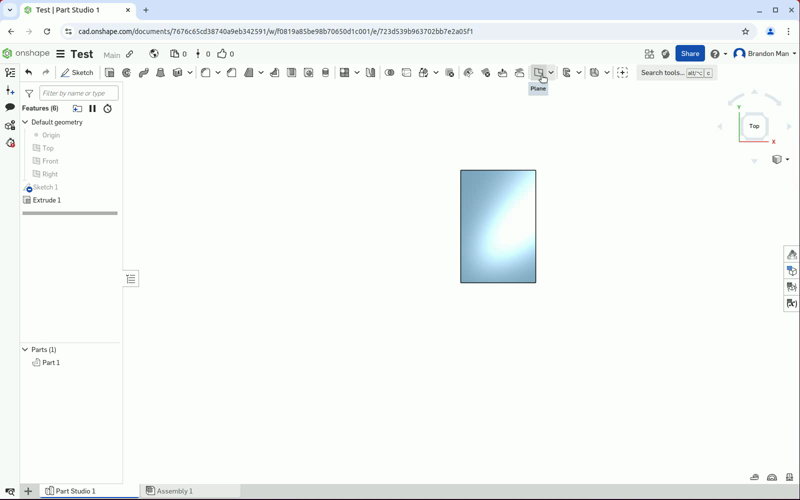
click(541, 75)
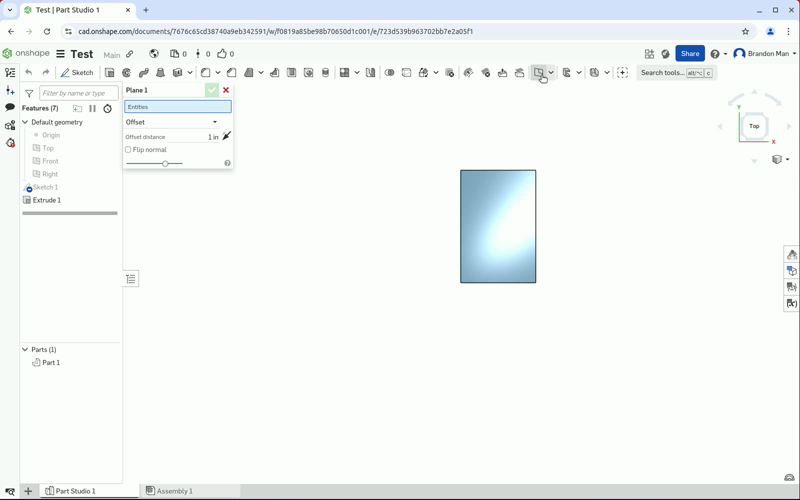
mouse_move(73, 150)
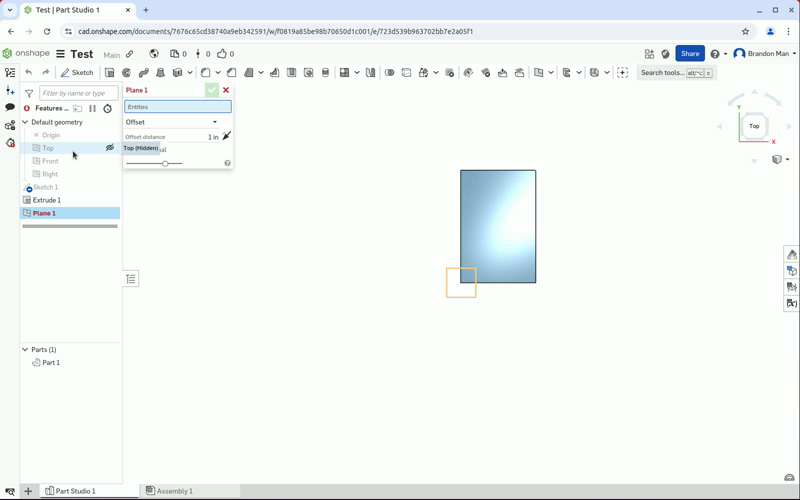
click(73, 150)
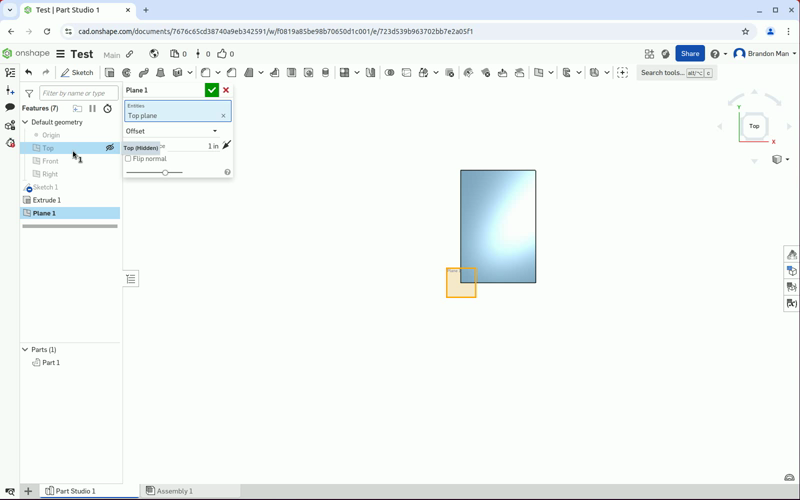
key(tab, 2)
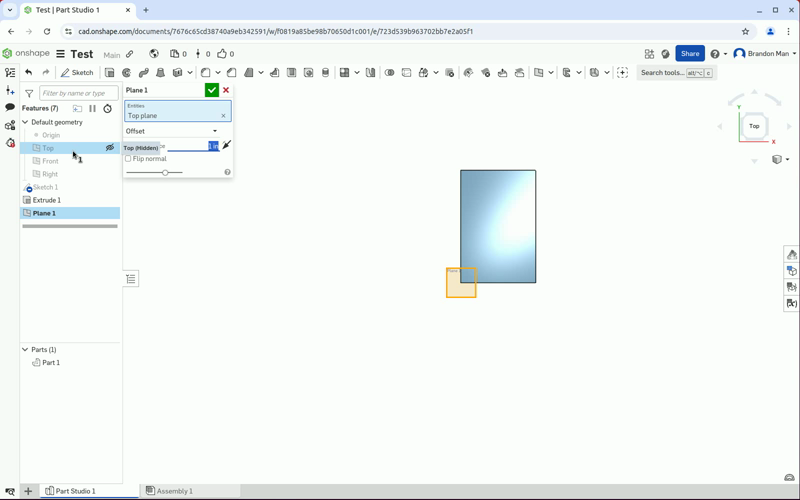
text(9.151)
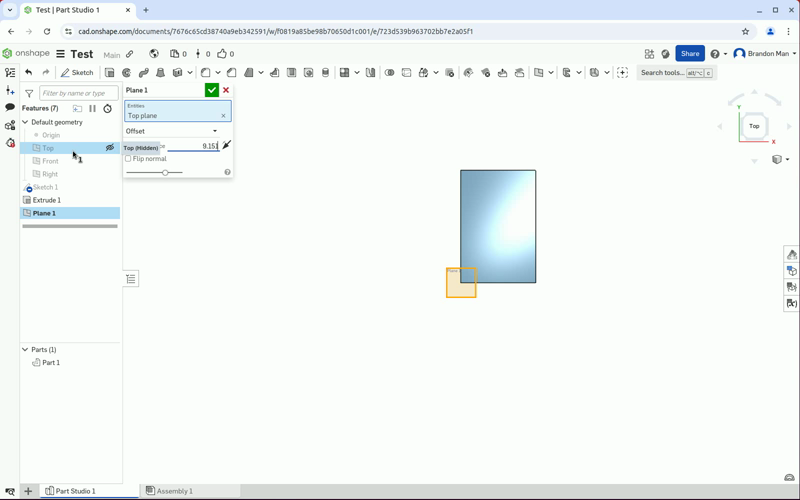
key(enter, 2)
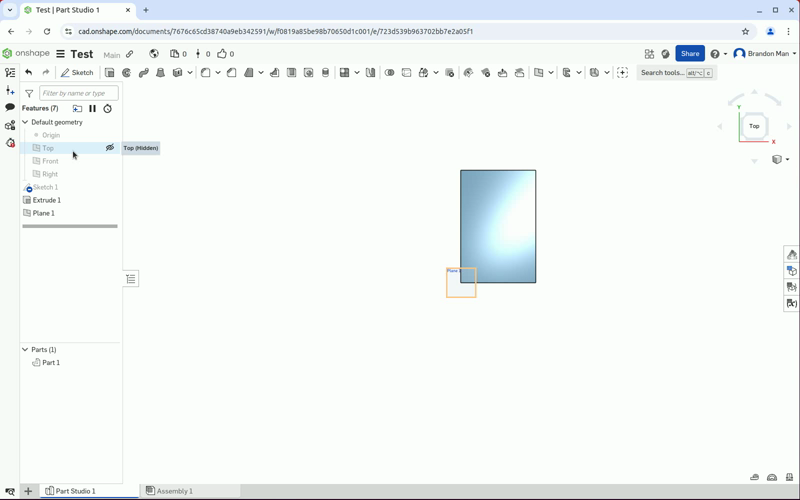
key(shift+s)
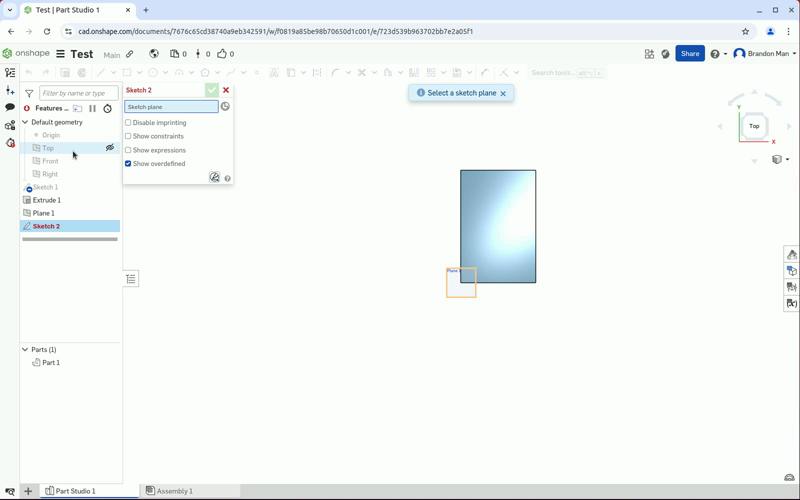
mouse_move(73, 215)
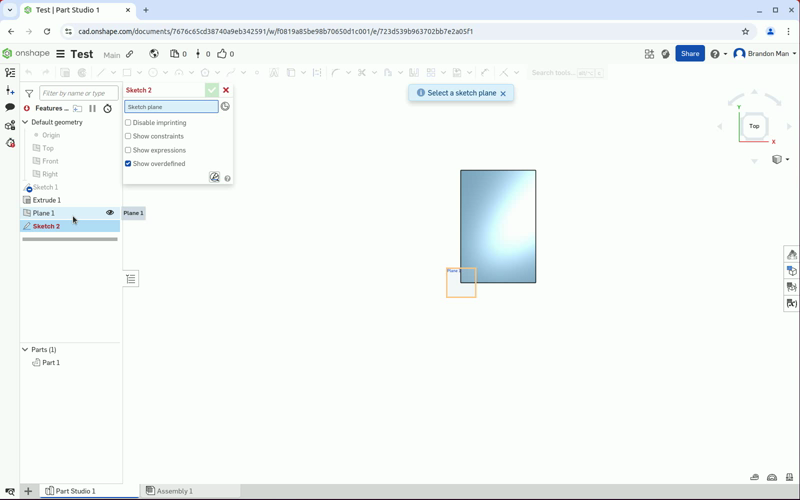
click(73, 215)
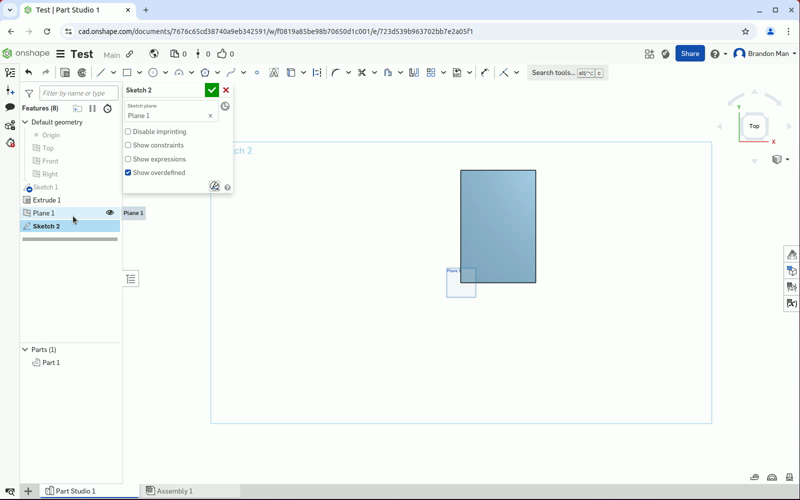
mouse_move(73, 352)
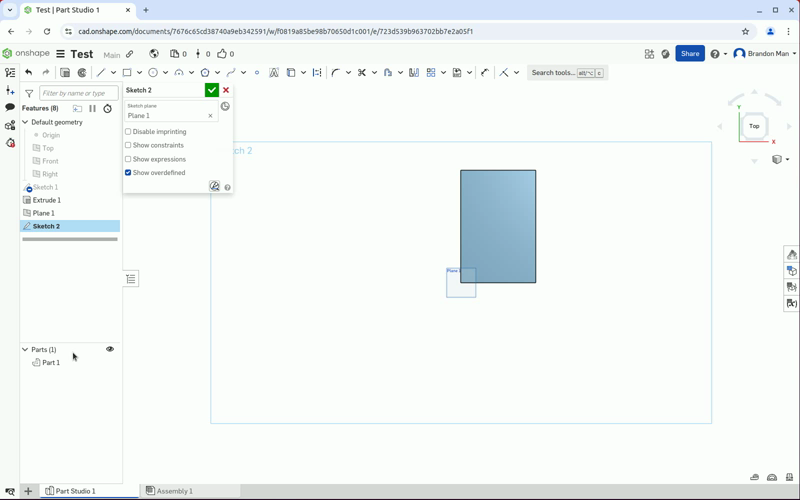
key(y)
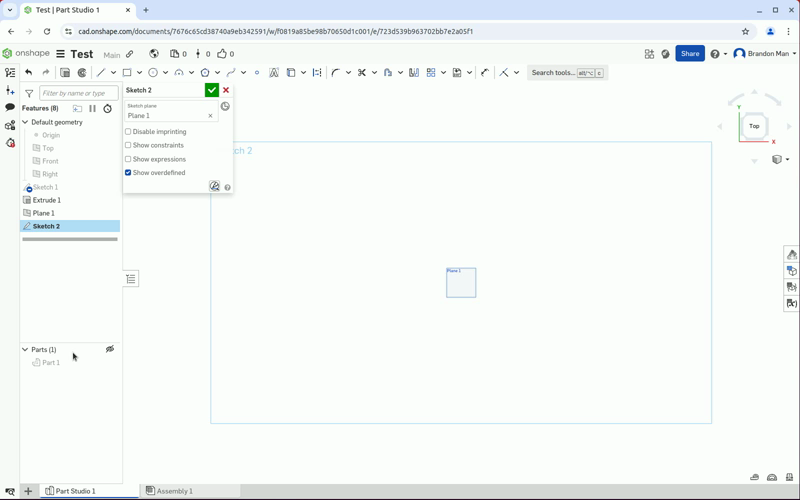
key(l)
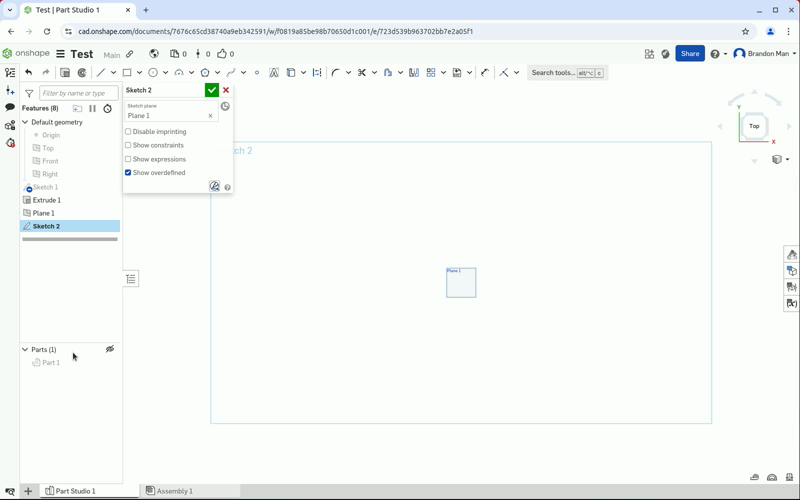
key_down(shift)
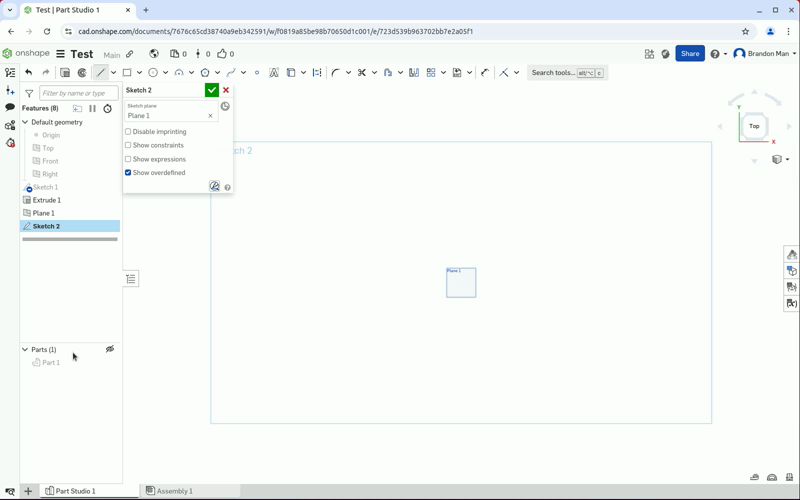
mouse_move(460, 282)
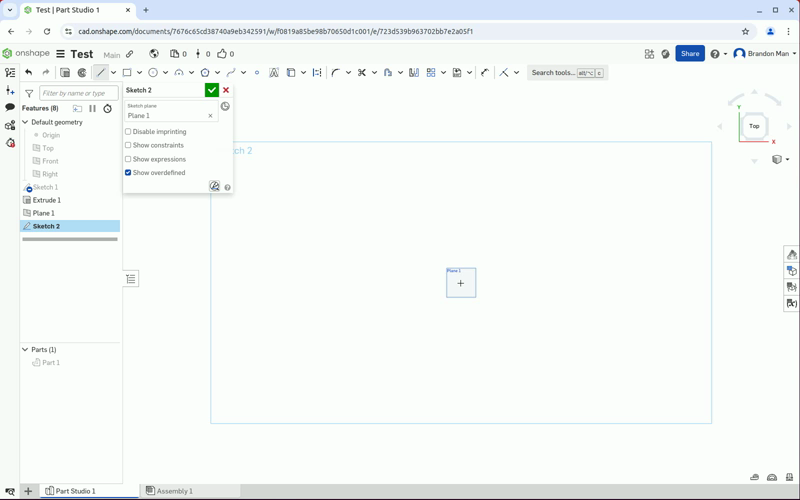
click(460, 282)
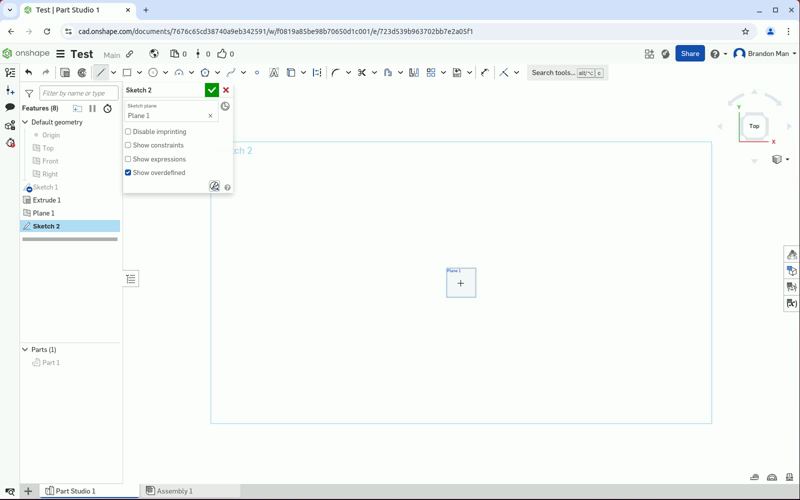
key_up(shift)
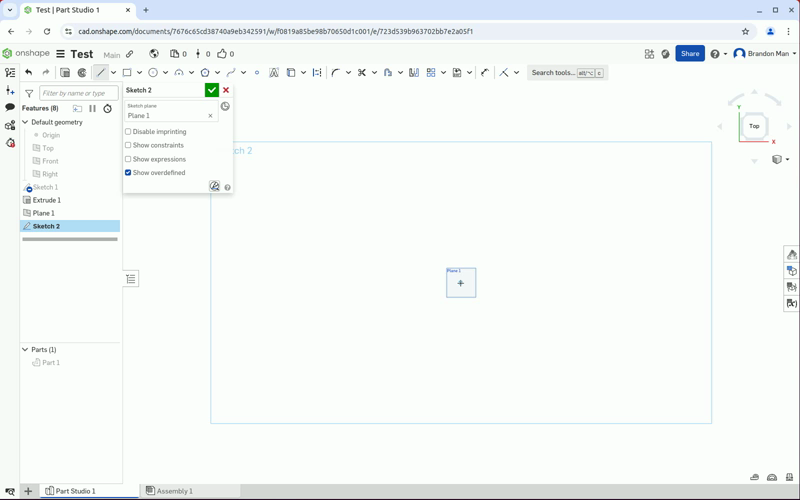
key_down(shift)
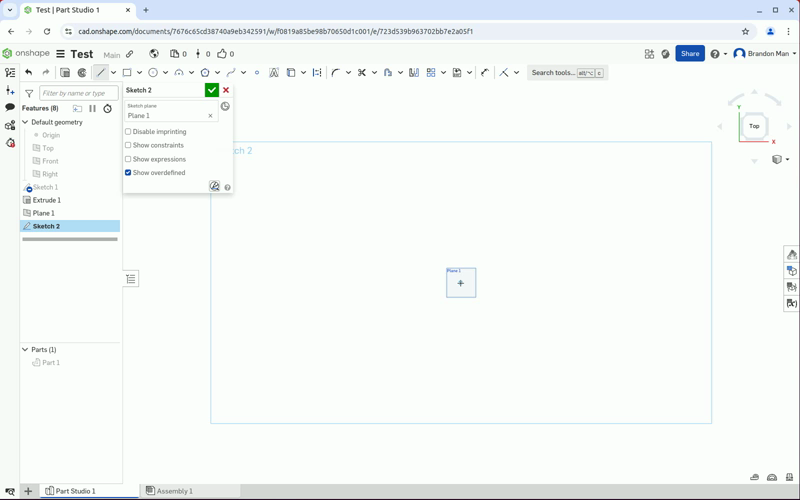
mouse_move(490, 282)
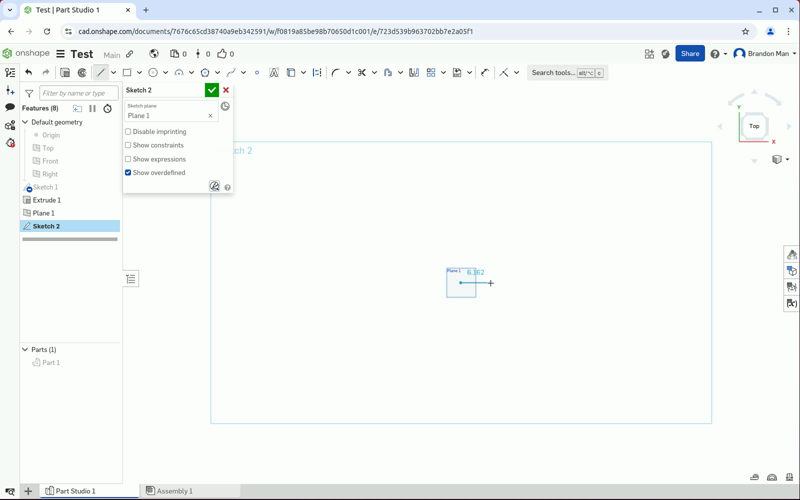
mouse_move(483, 282)
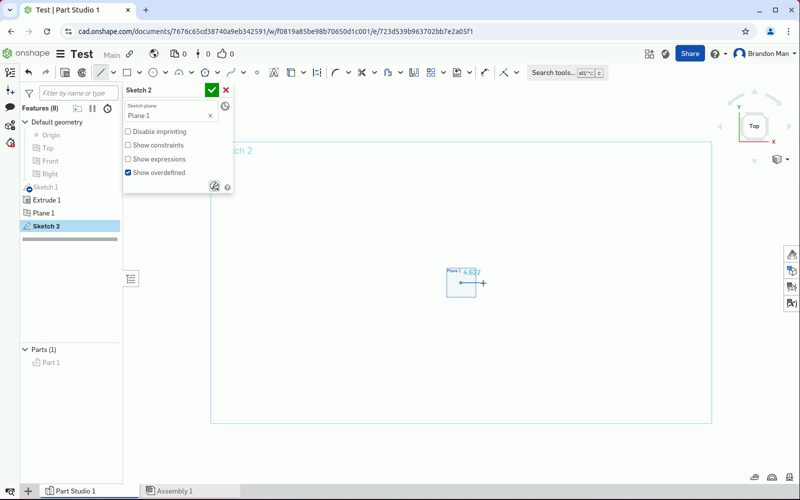
click(483, 282)
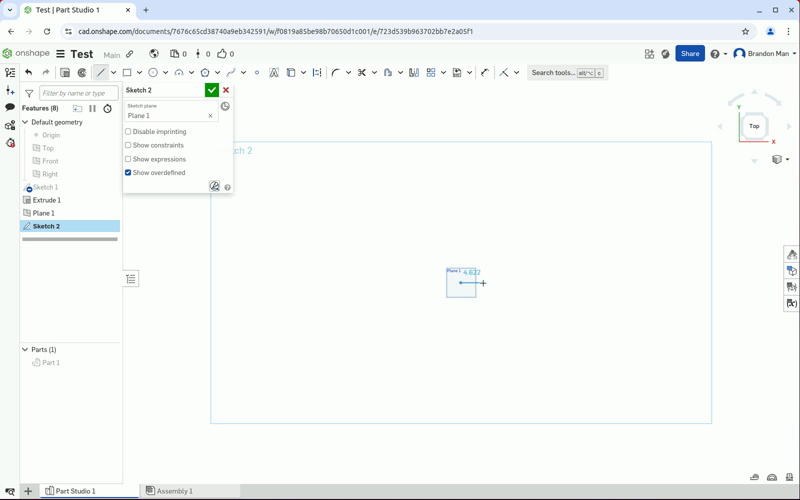
key_up(shift)
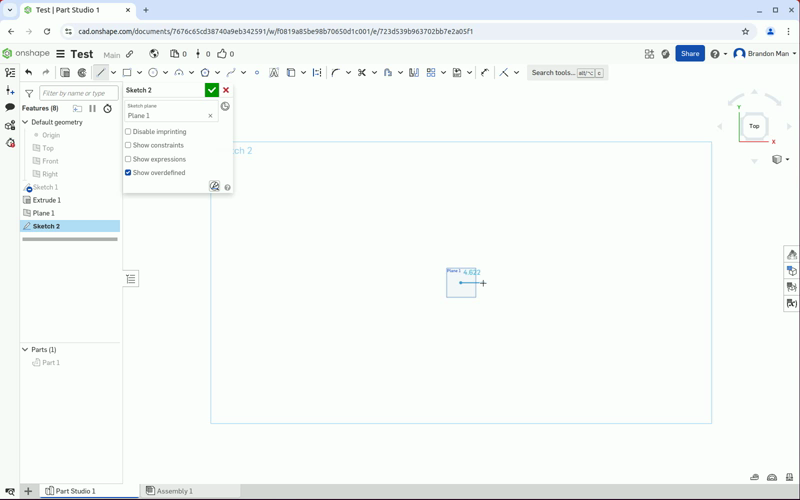
key_down(shift)
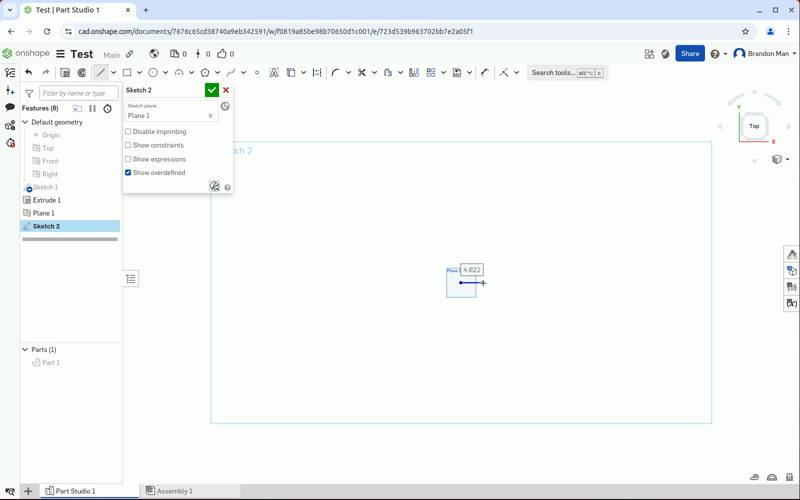
mouse_move(483, 170)
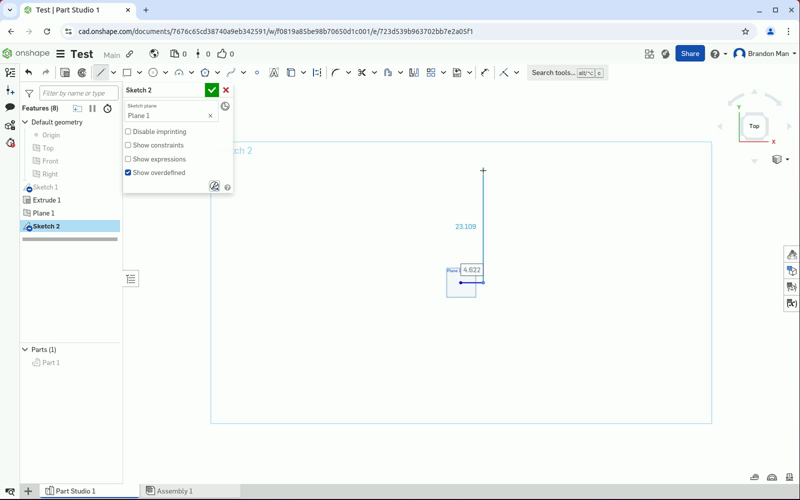
click(483, 170)
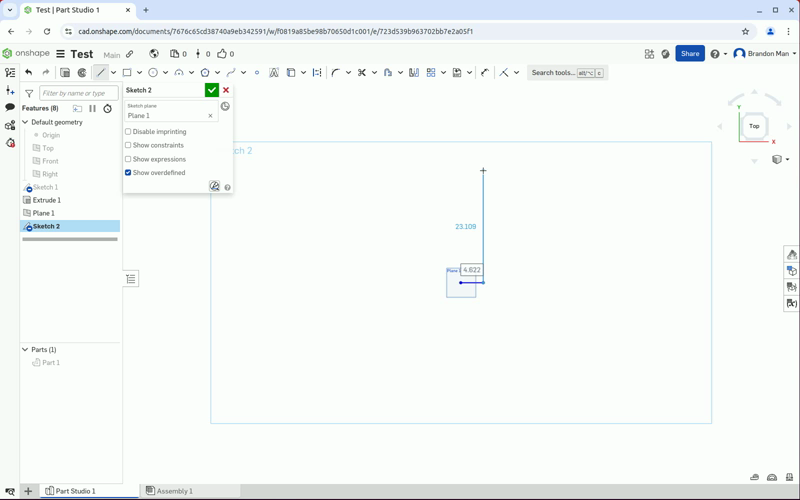
key_up(shift)
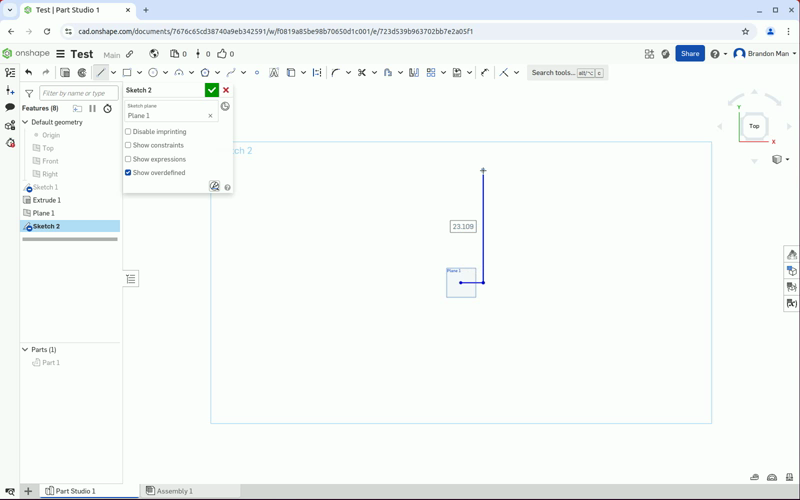
key_down(shift)
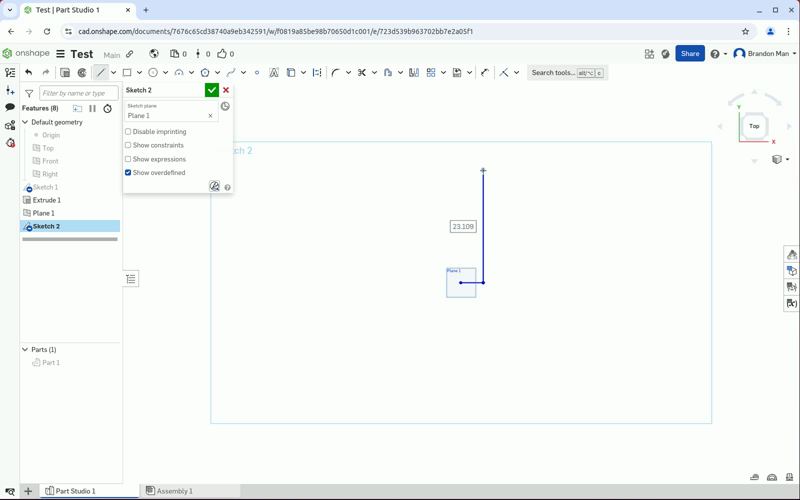
mouse_move(513, 170)
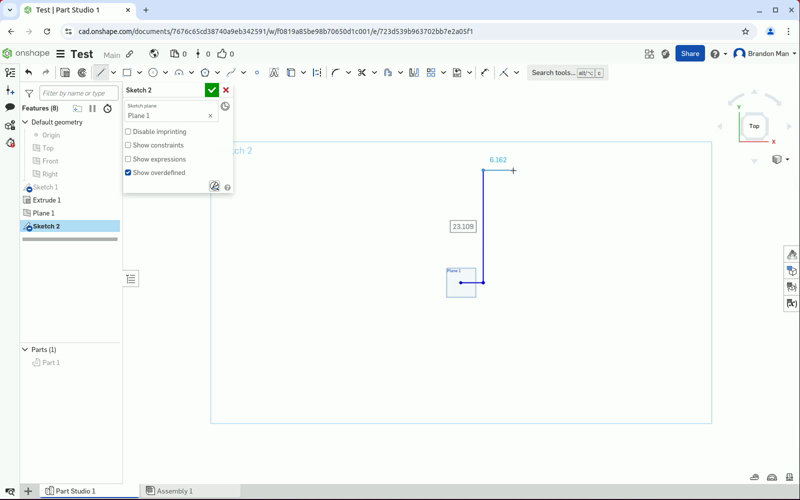
mouse_move(460, 170)
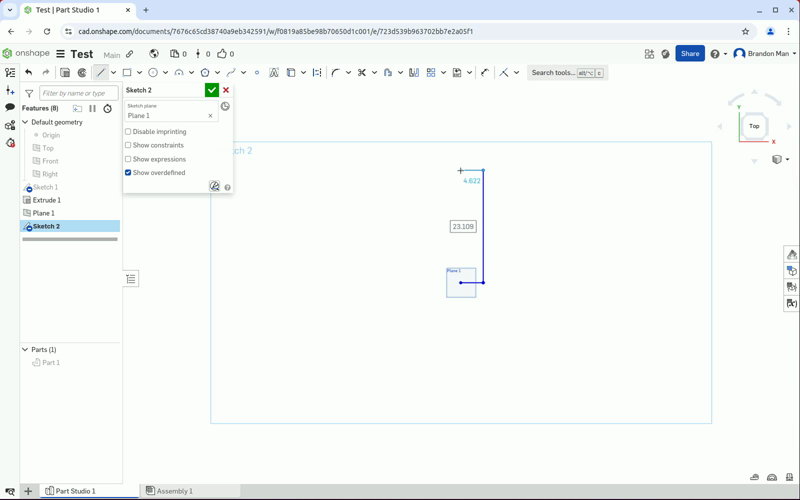
click(460, 170)
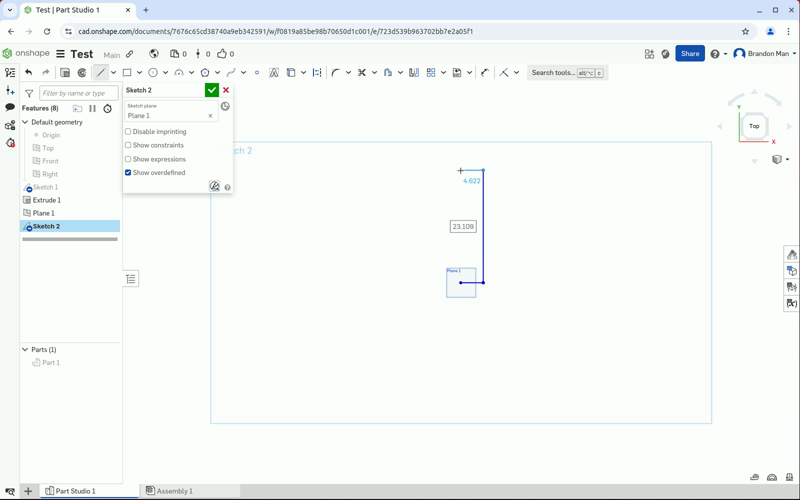
key_up(shift)
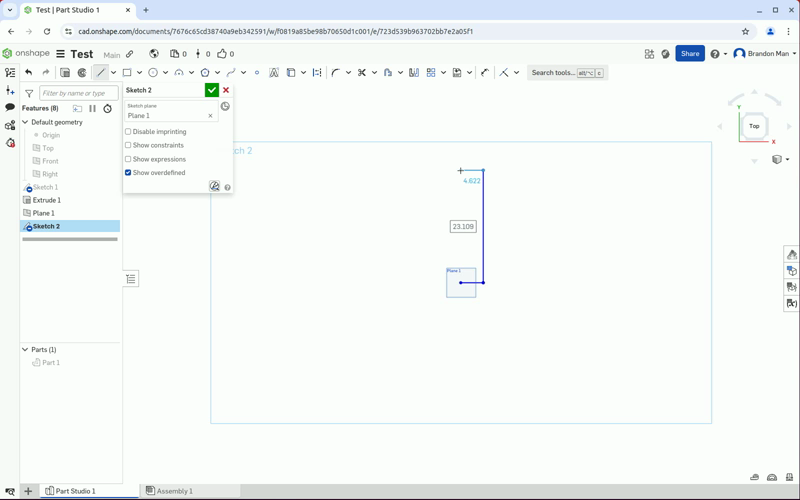
key_down(shift)
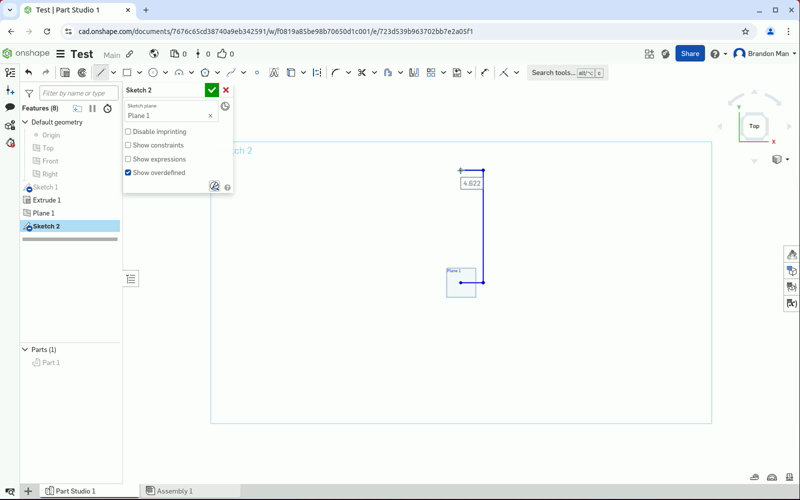
mouse_move(460, 282)
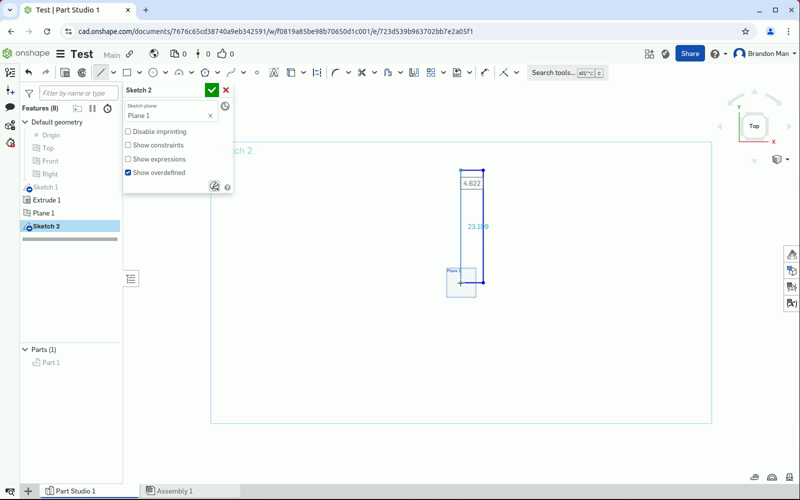
key_up(shift)
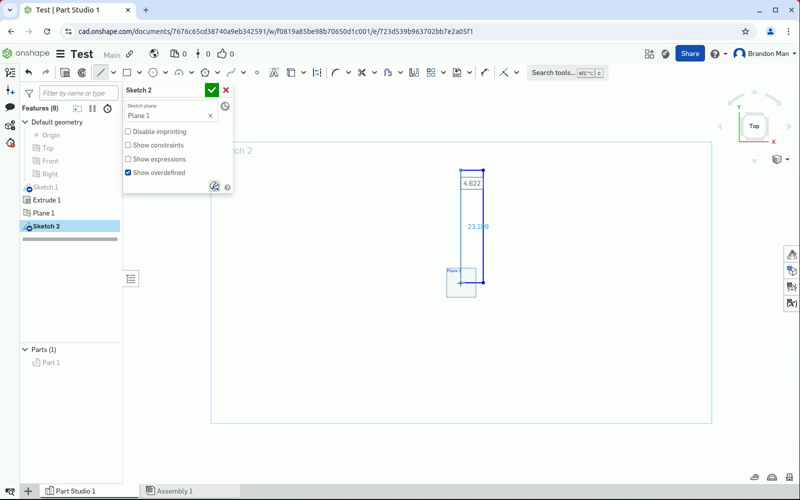
click(460, 282)
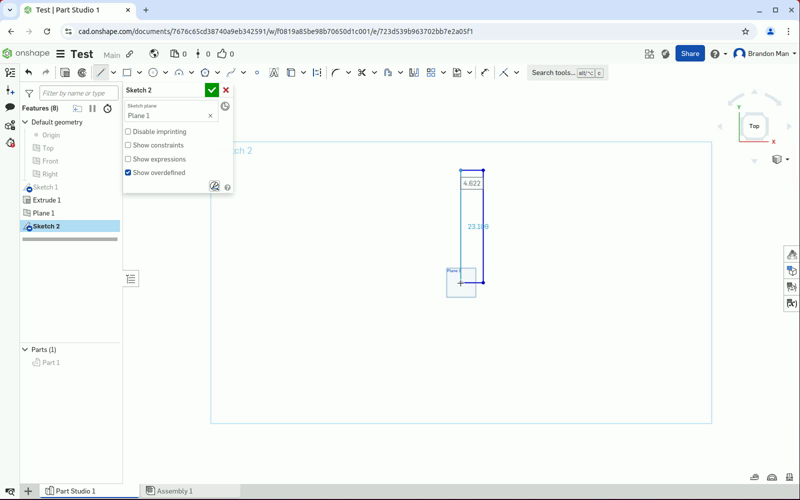
key(esc)
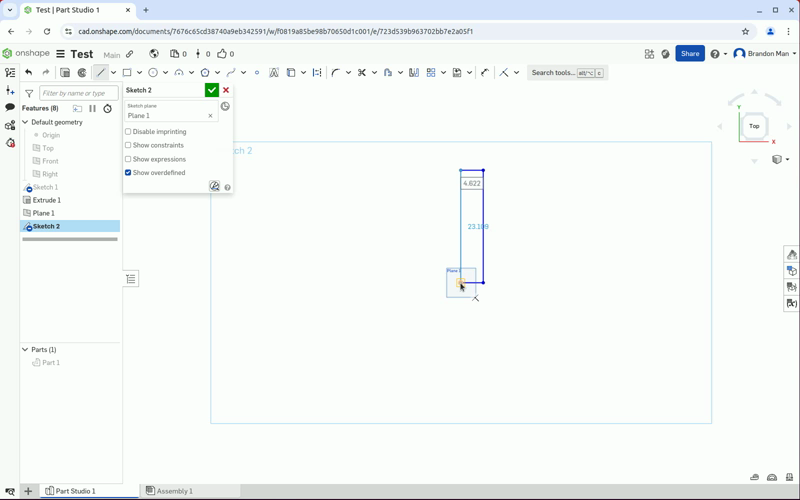
mouse_move(464, 234)
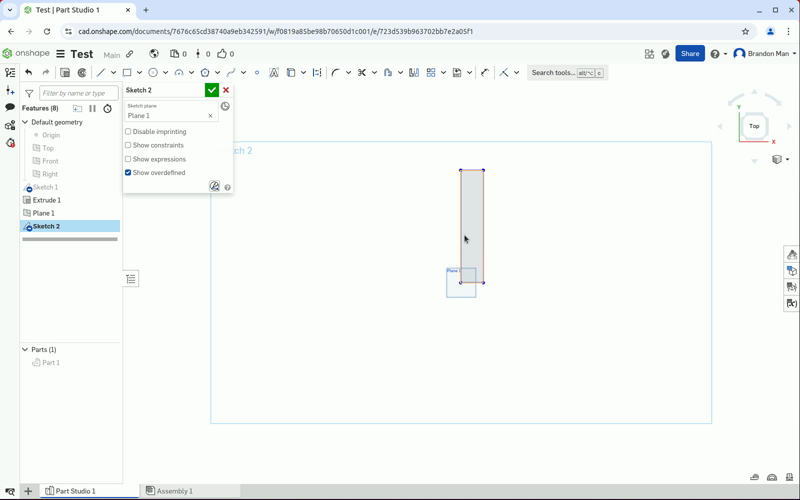
click(464, 234)
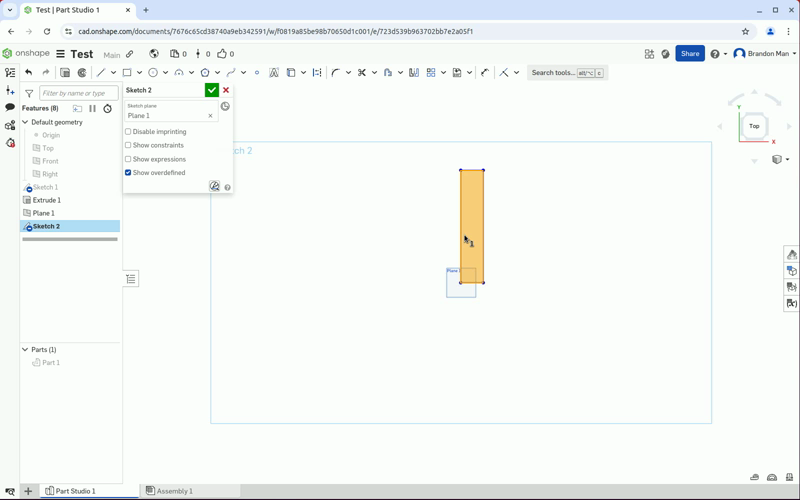
mouse_move(73, 352)
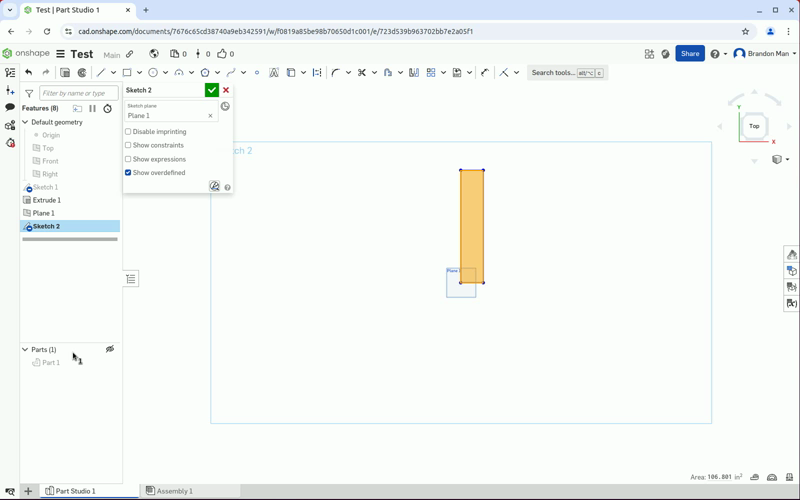
key(shift+y)
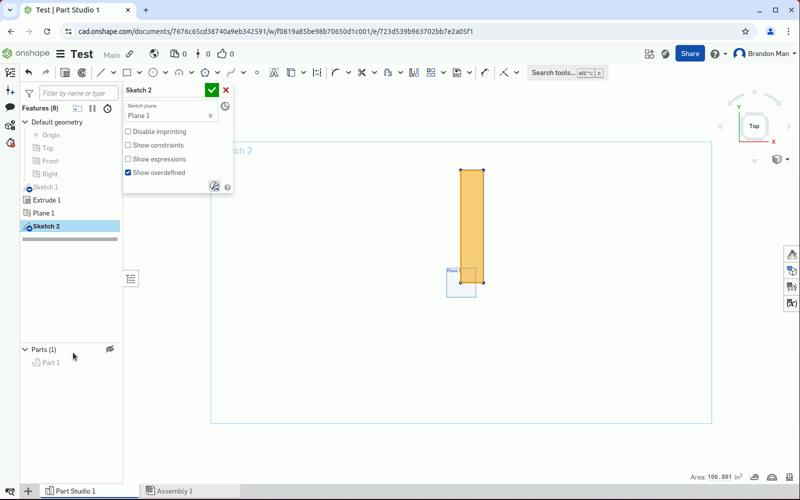
key(shift+e)
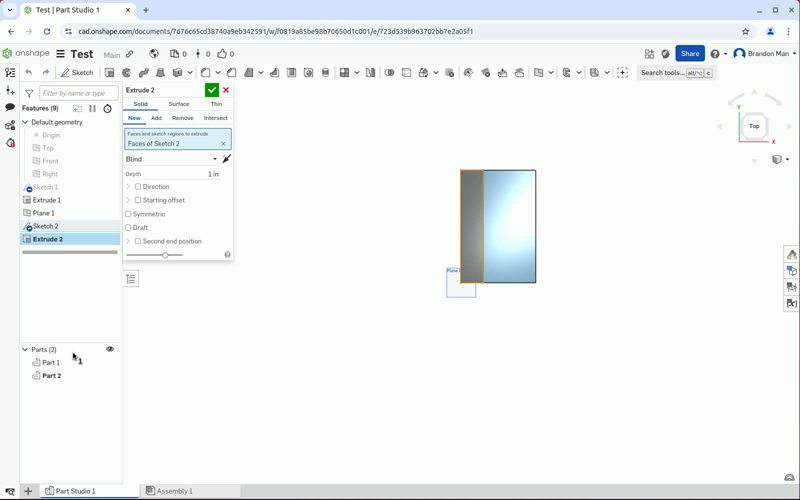
mouse_move(143, 106)
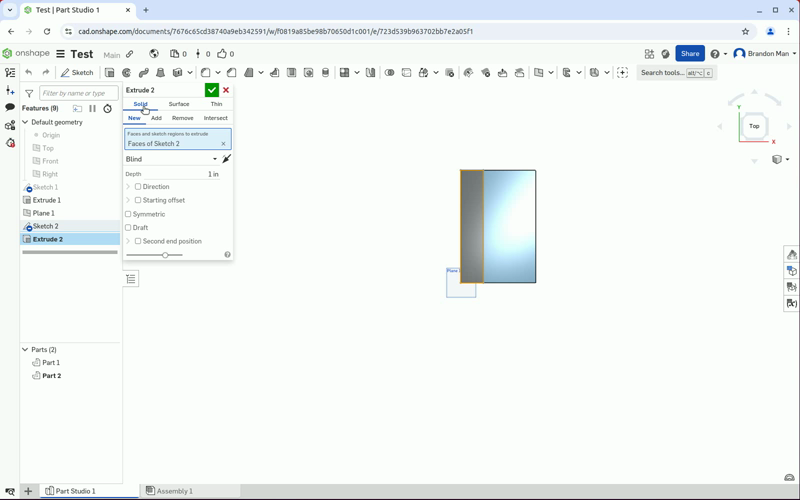
click(143, 106)
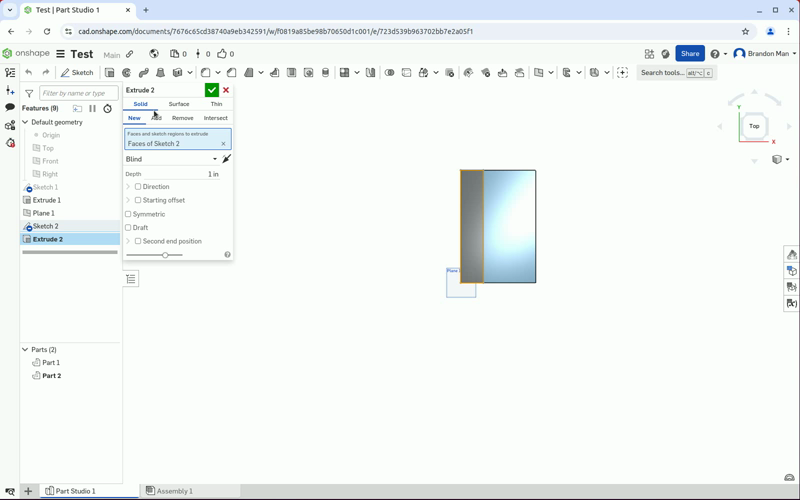
mouse_move(186, 120)
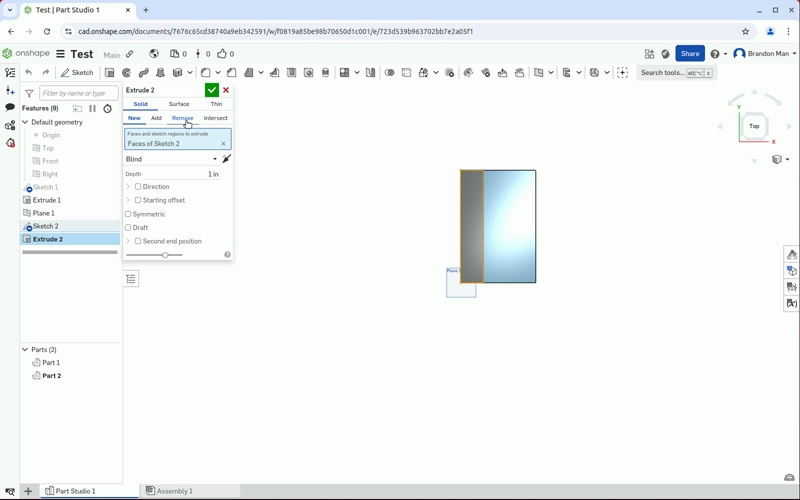
click(186, 120)
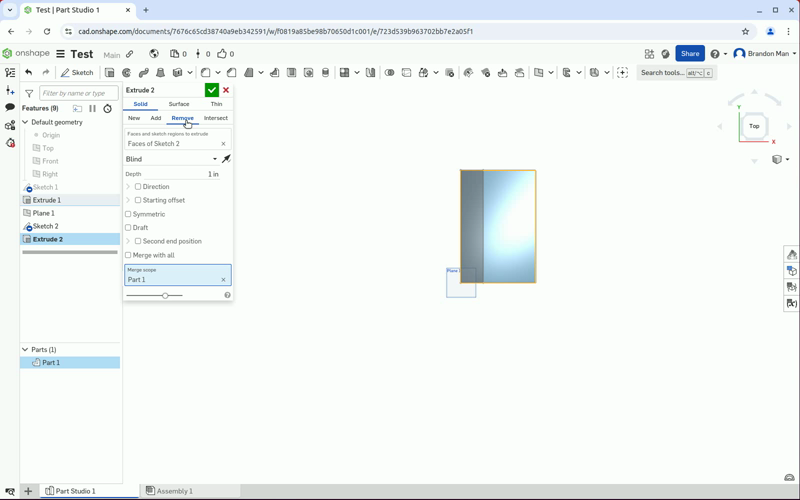
key(tab, 4)
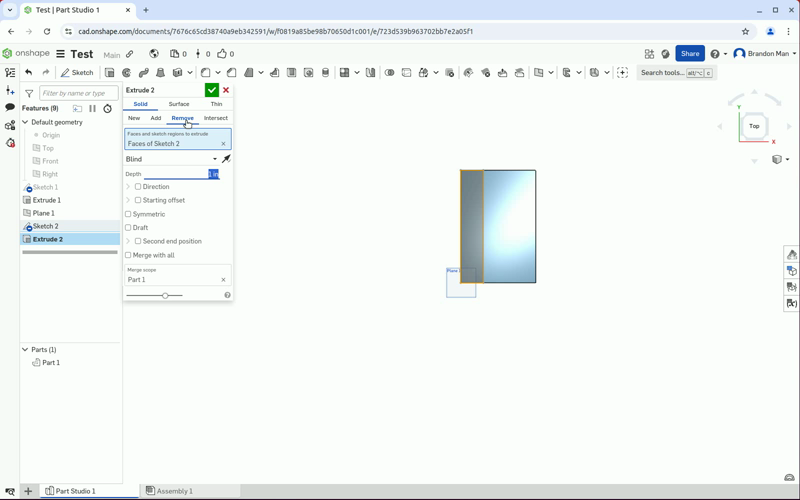
text(4.574)
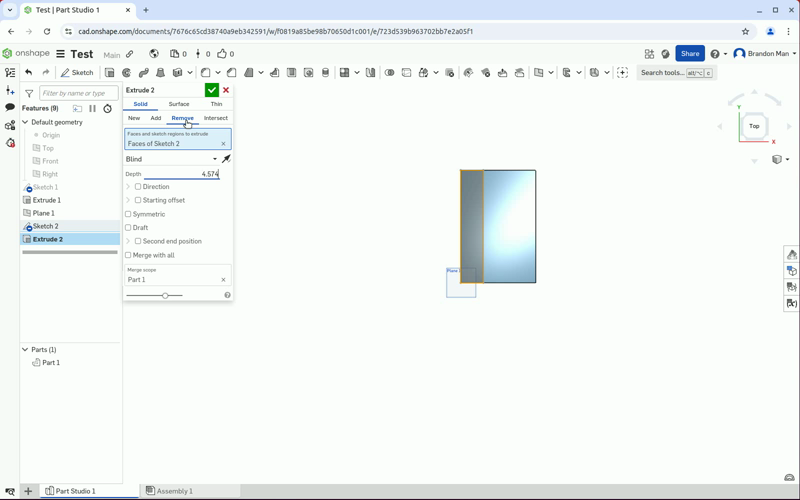
key(tab, 6)
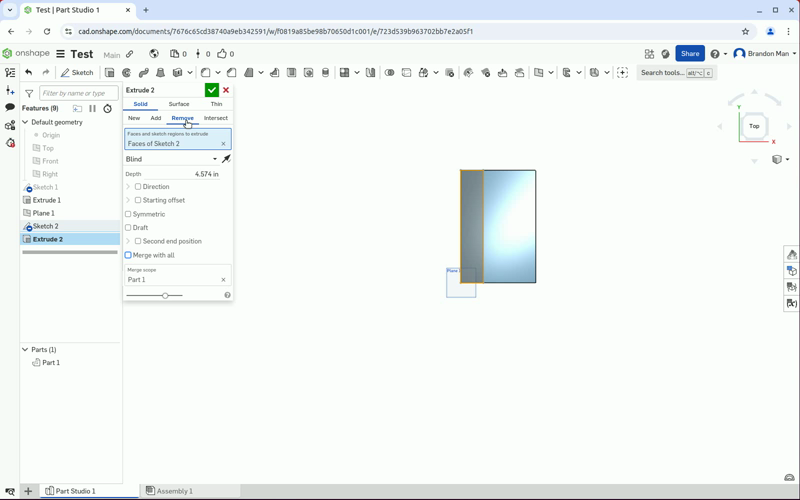
key(space)
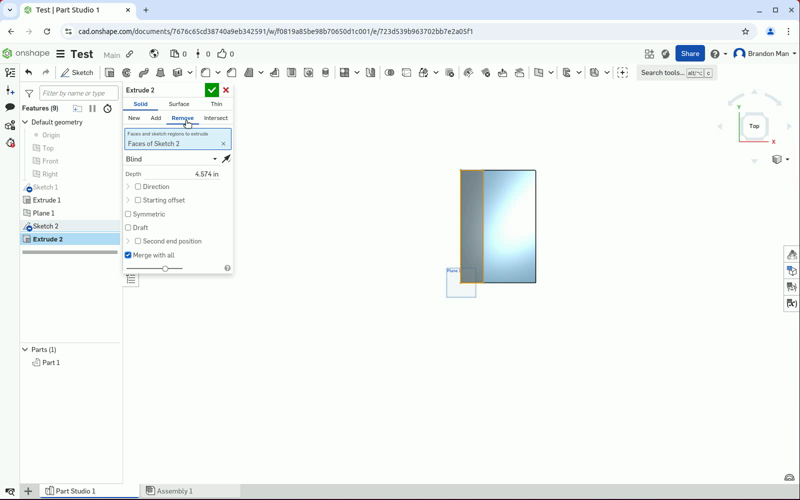
key(enter)
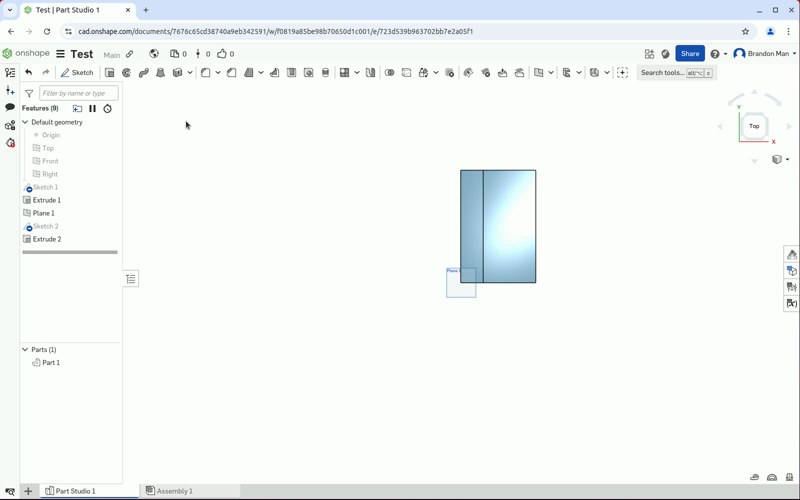
key(shift+h)
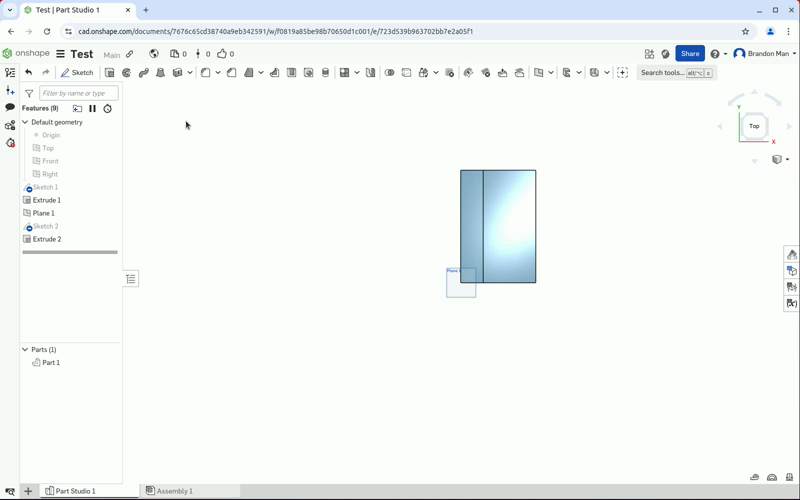
key(shift+h)
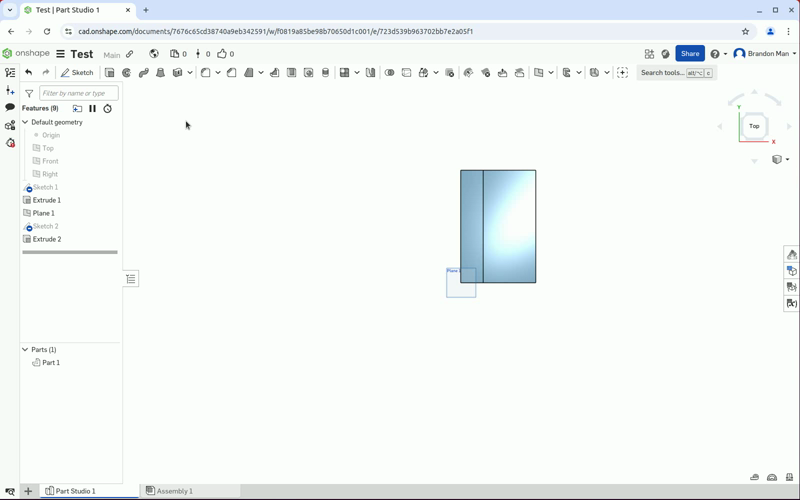
mouse_move(73, 189)
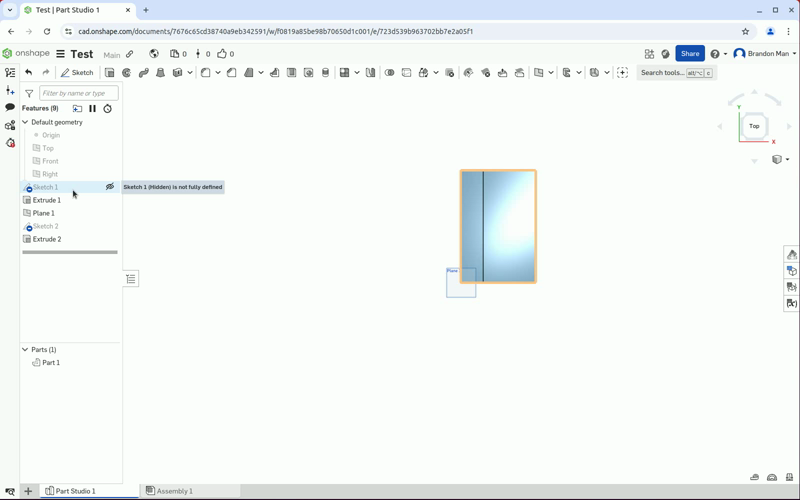
click(73, 189)
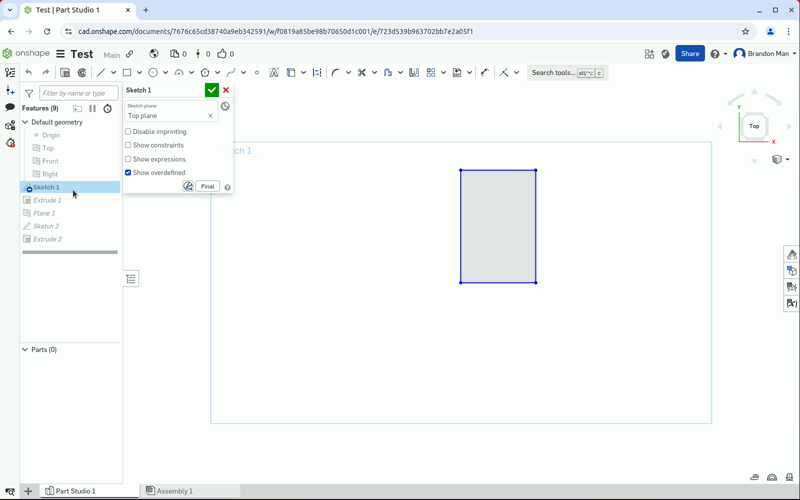
mouse_move(229, 92)
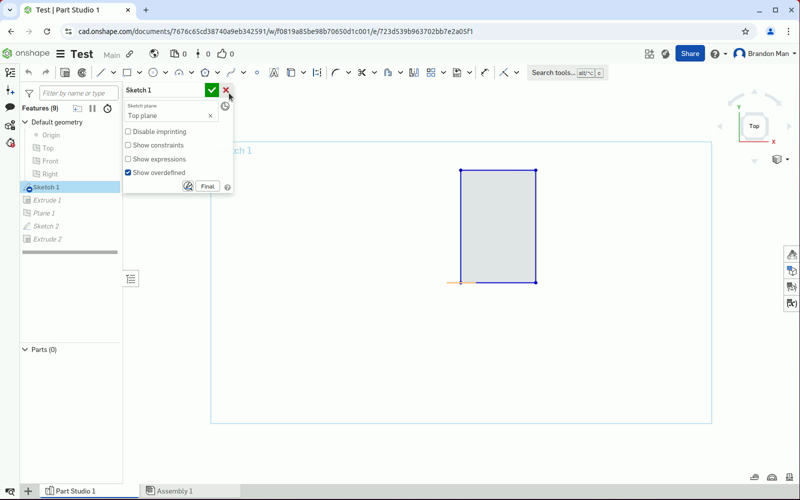
click(229, 92)
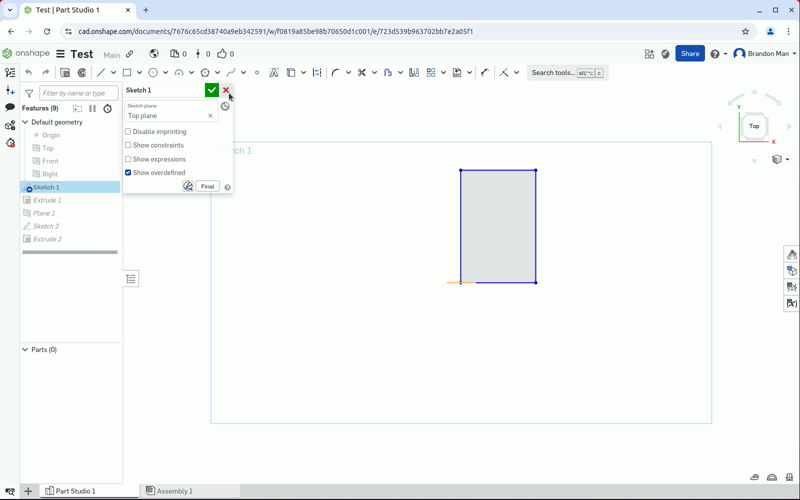
key(shift+s)
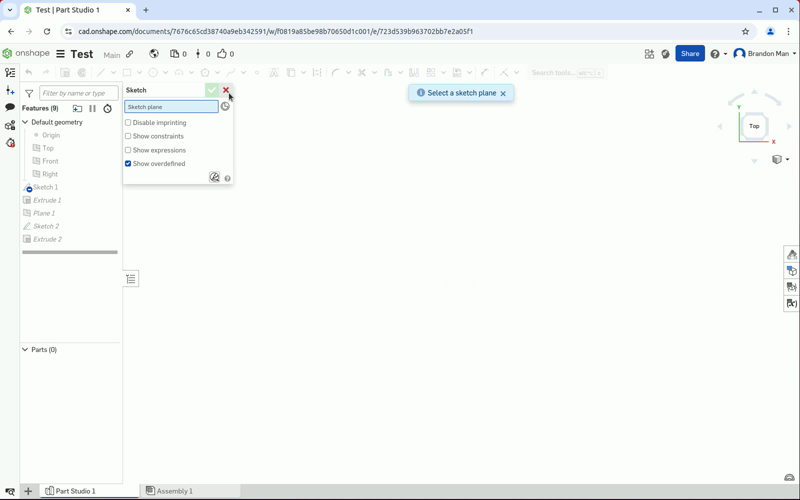
mouse_move(73, 215)
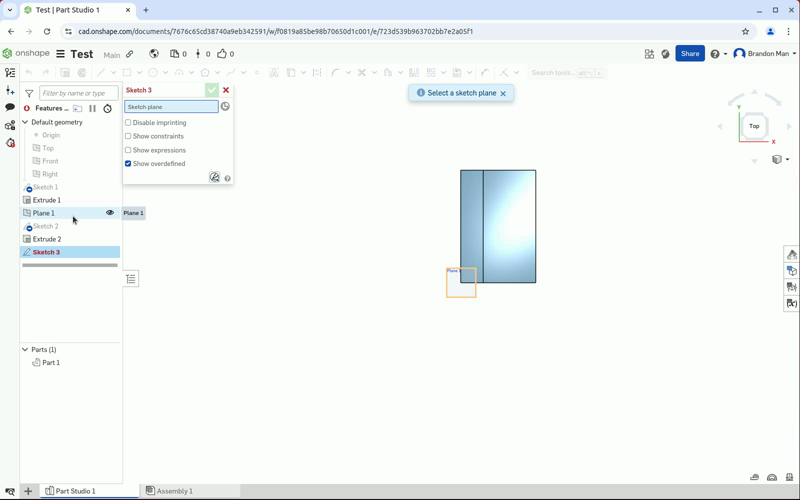
click(73, 215)
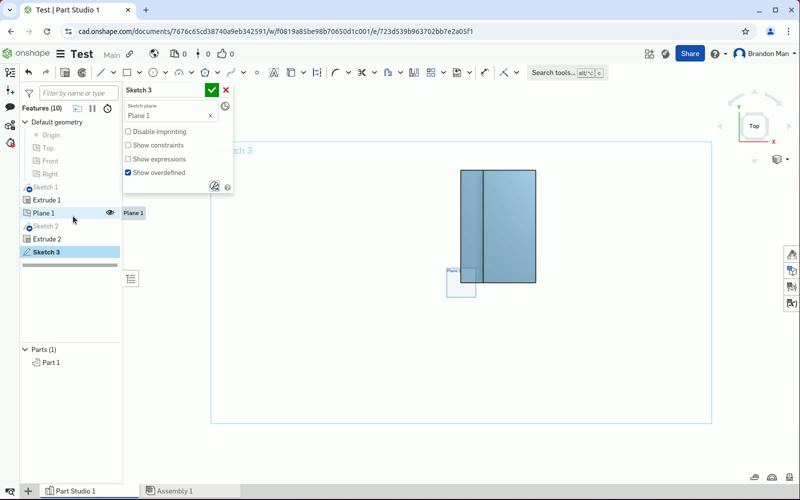
mouse_move(73, 352)
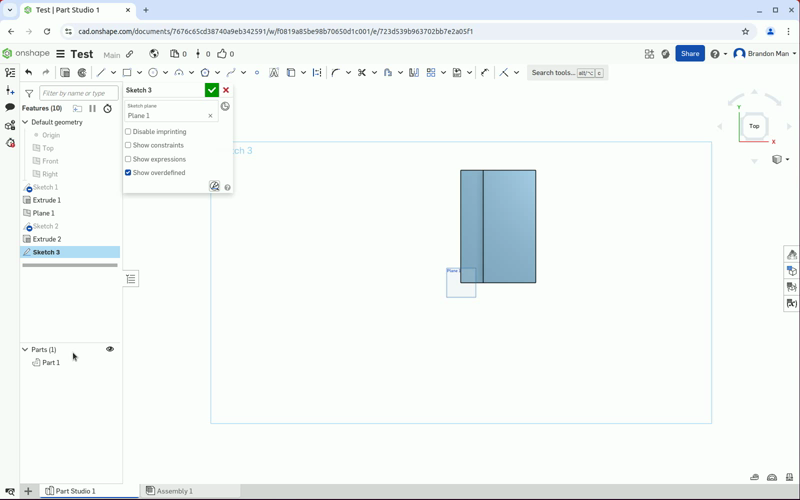
key(y)
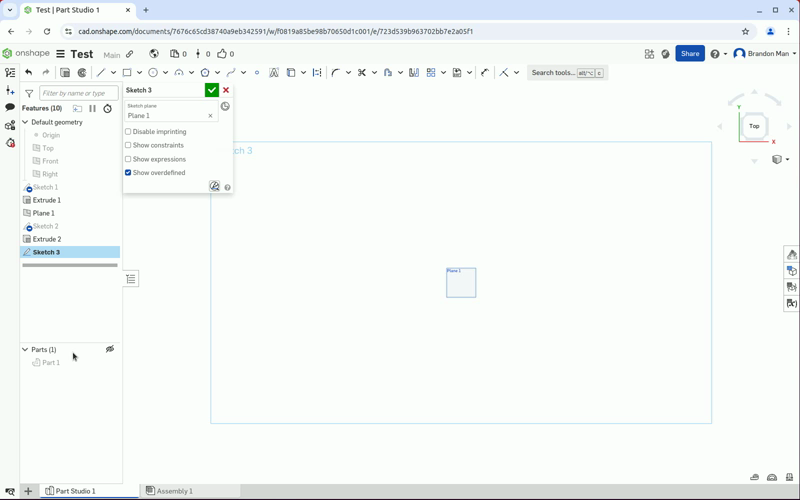
key(c)
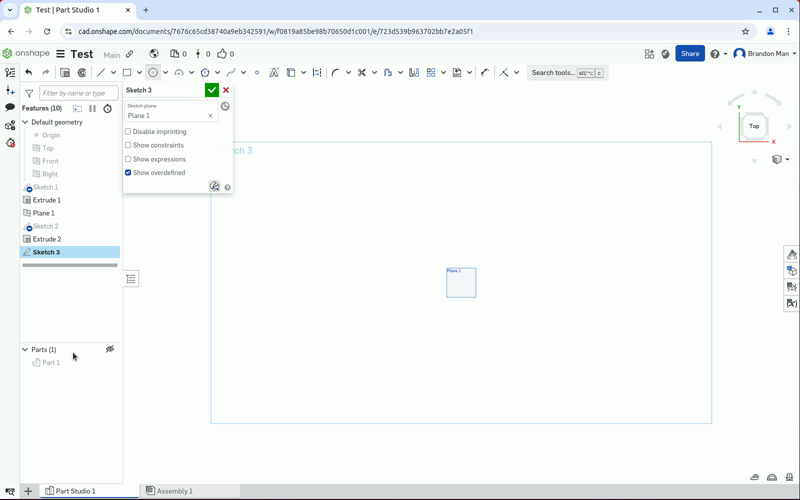
key_down(shift)
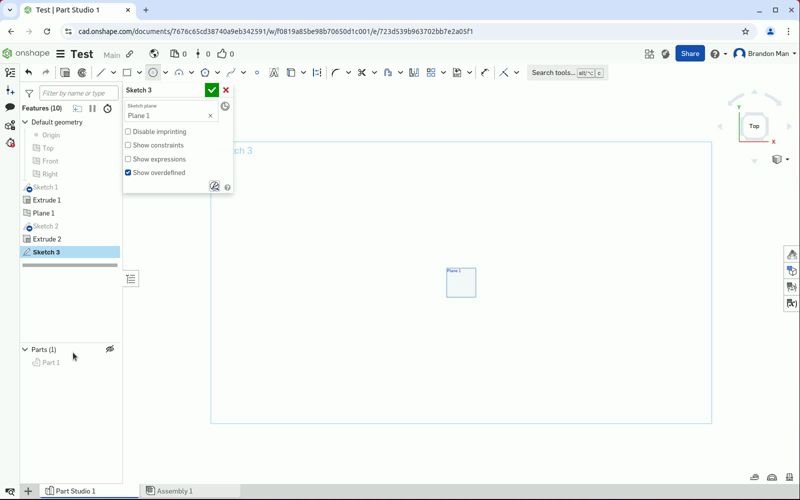
mouse_move(510, 226)
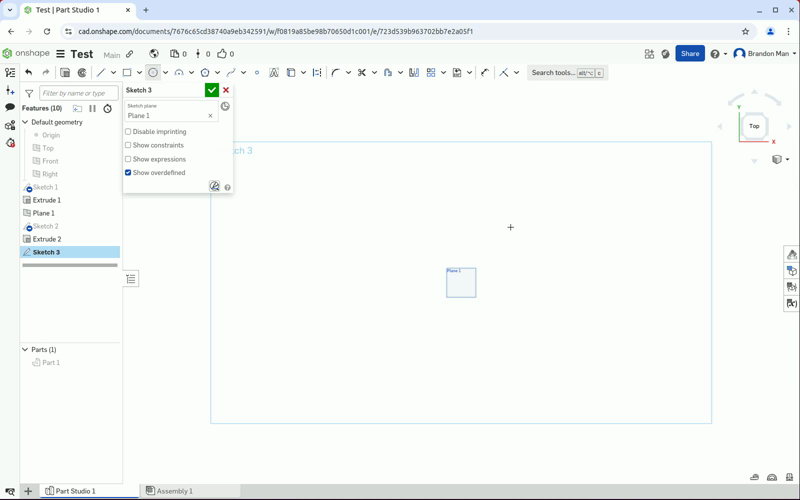
click(510, 226)
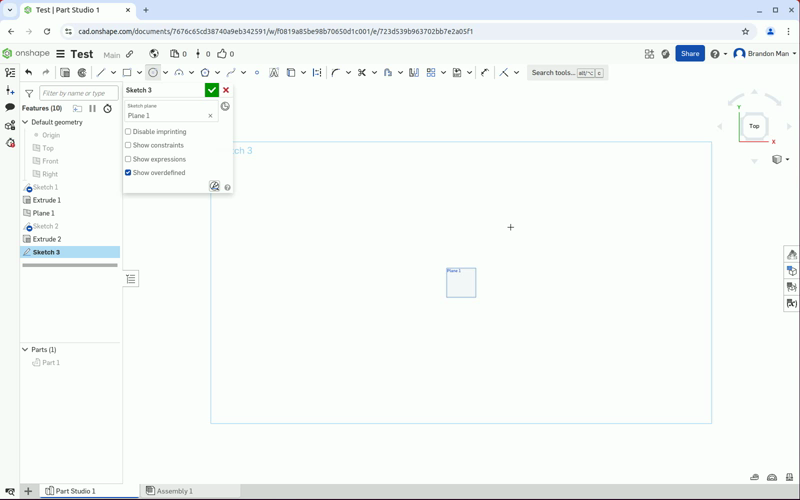
key_up(shift)
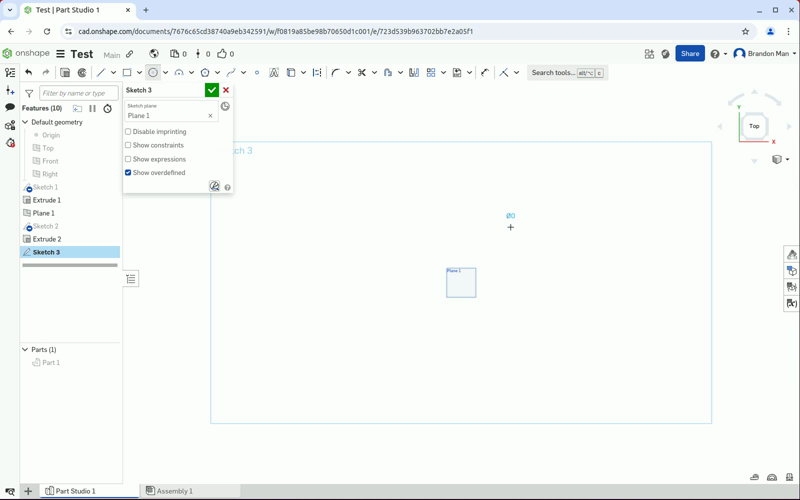
mouse_move(526, 226)
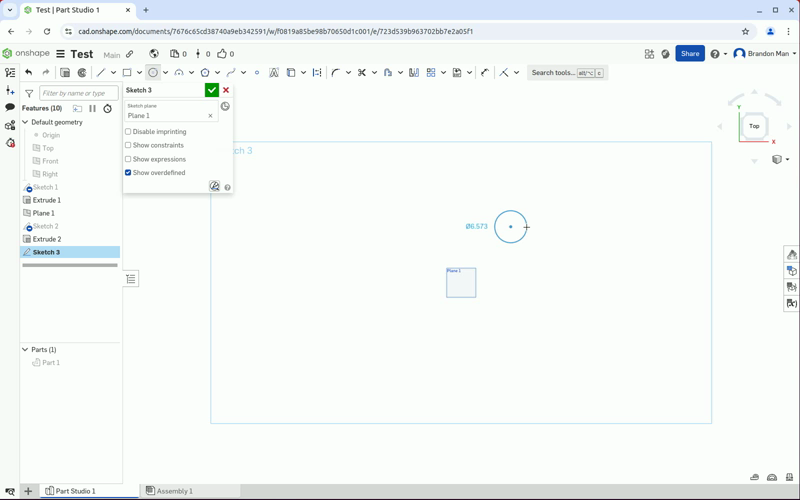
click(526, 226)
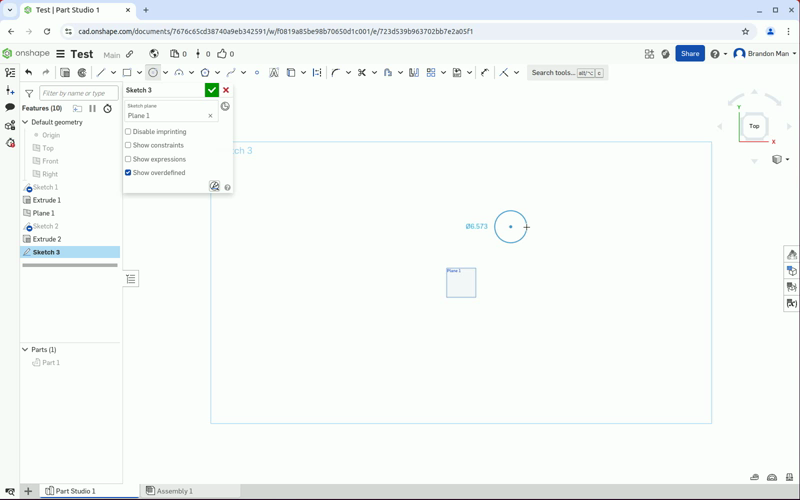
key(esc)
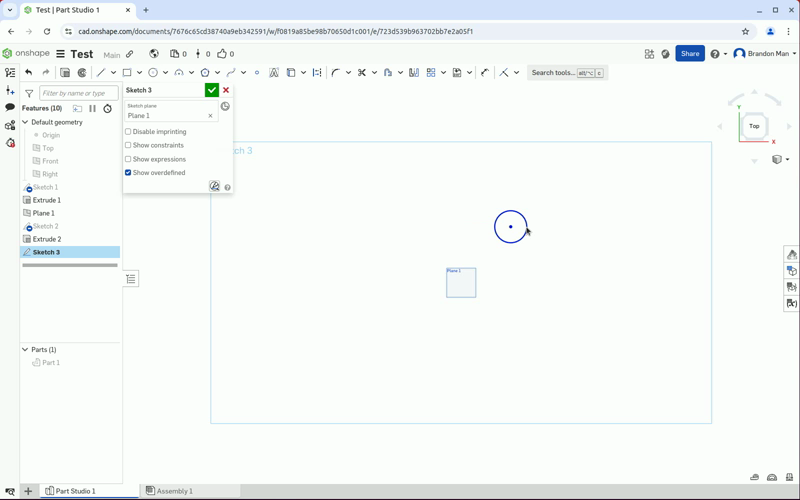
mouse_move(509, 211)
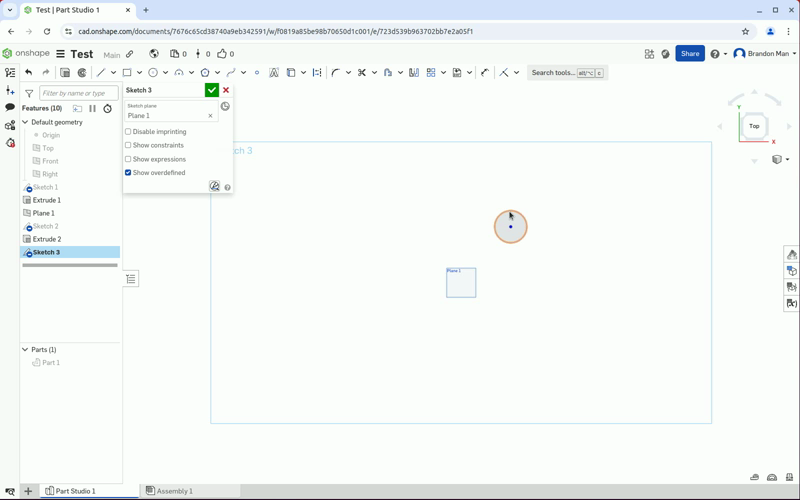
scroll(6)
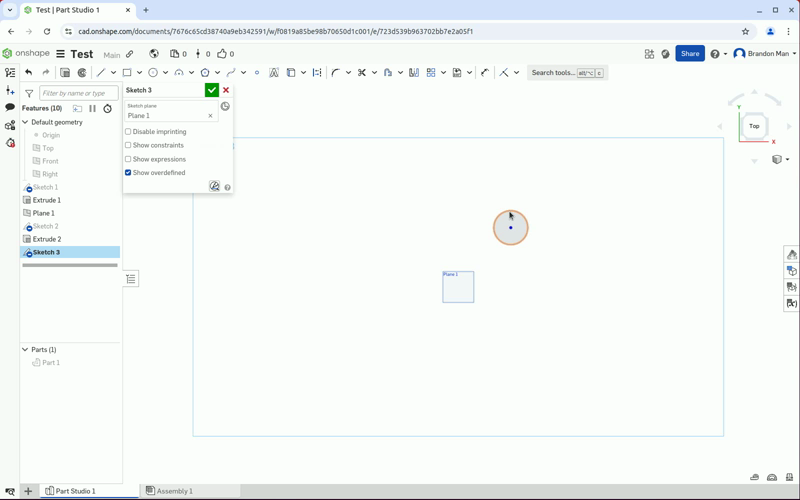
scroll(6)
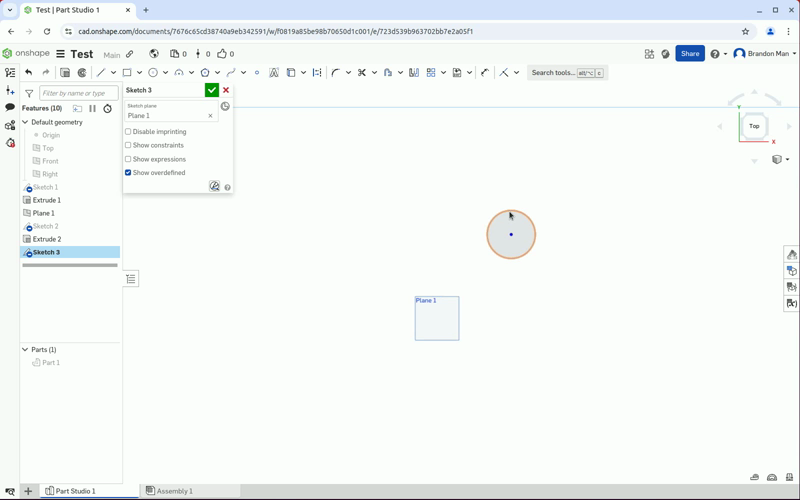
scroll(6)
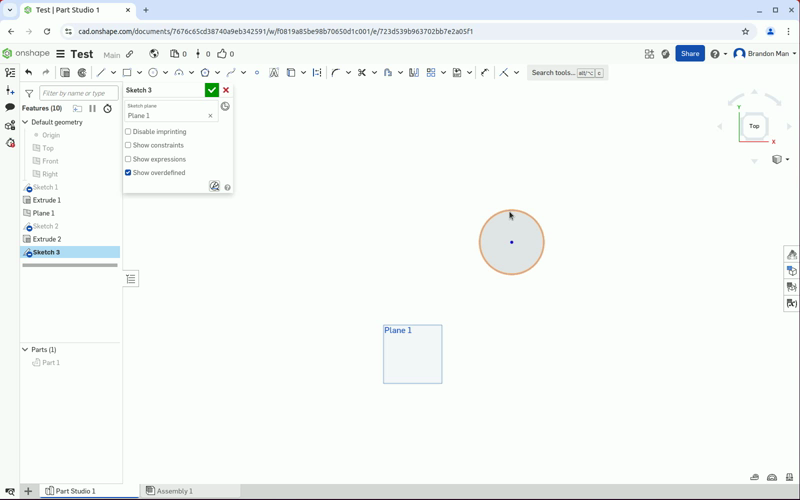
scroll(6)
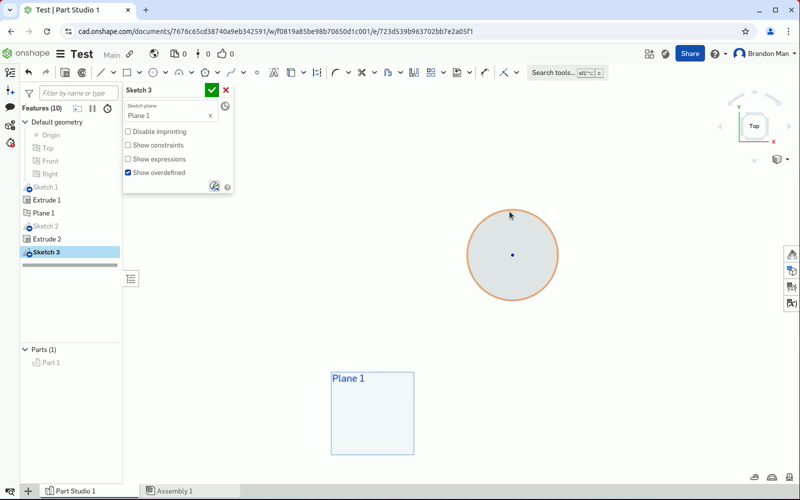
scroll(6)
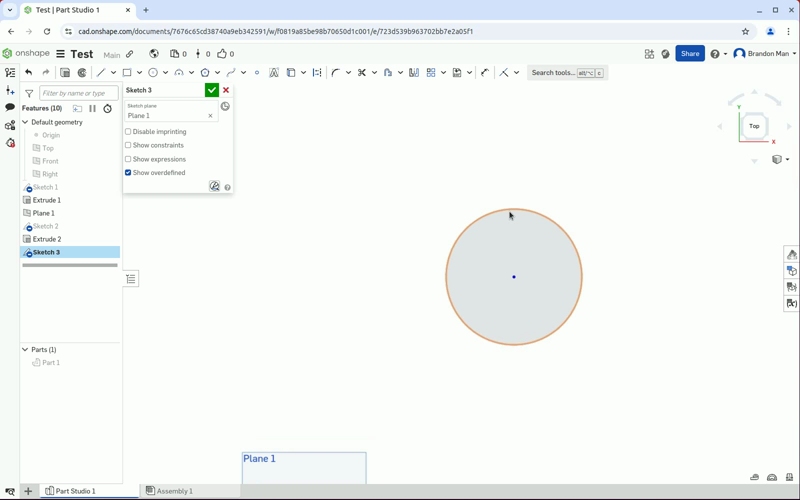
scroll(6)
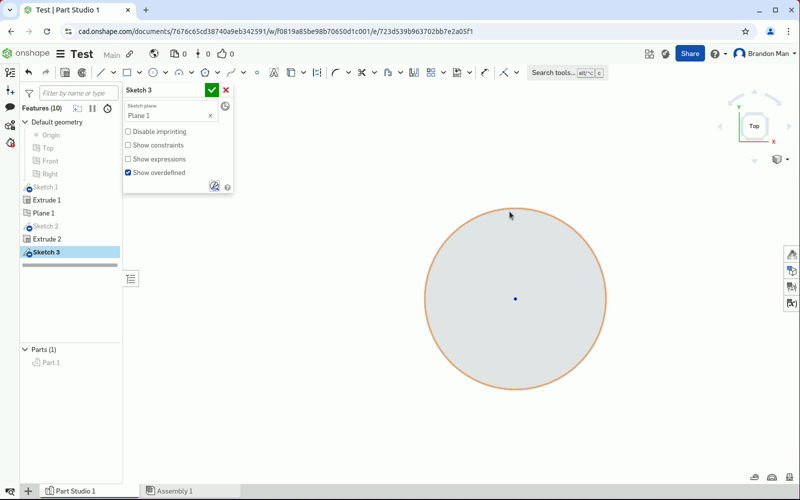
scroll(6)
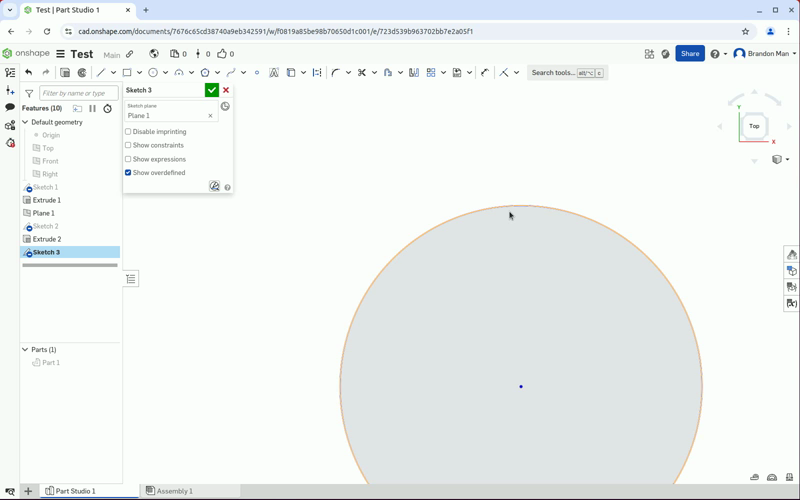
click(509, 211)
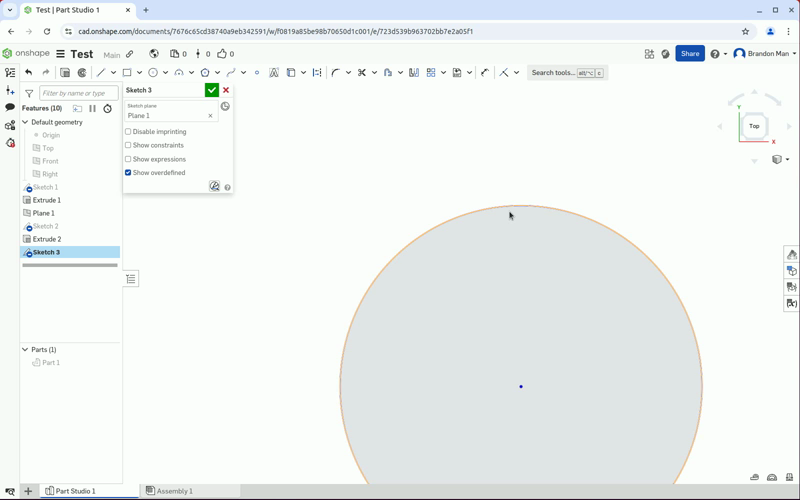
scroll(-6)
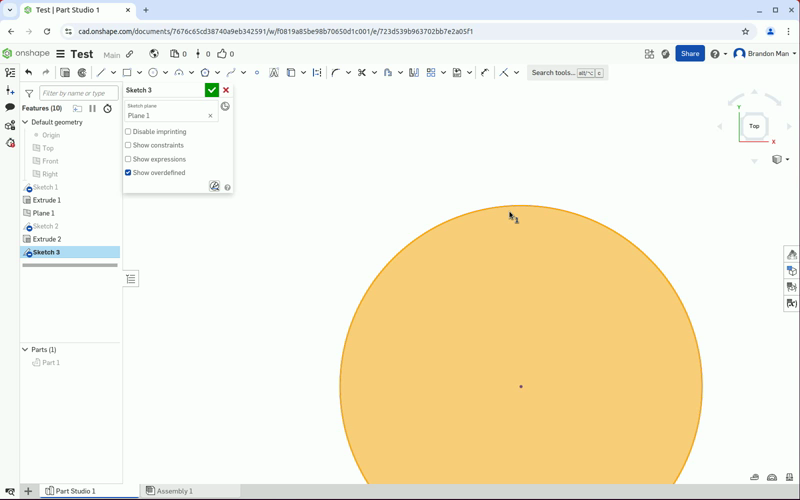
scroll(-6)
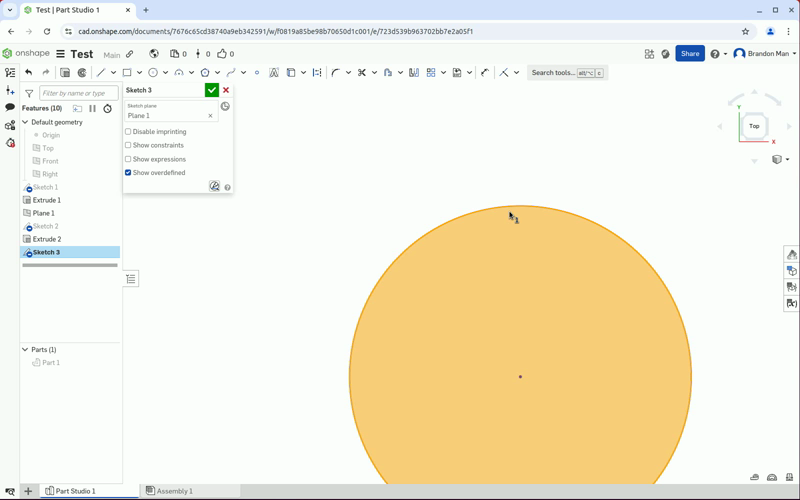
scroll(-6)
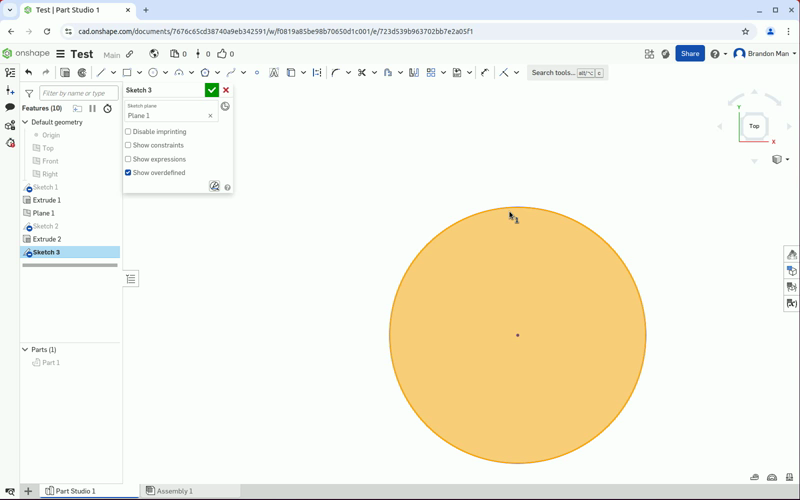
scroll(-6)
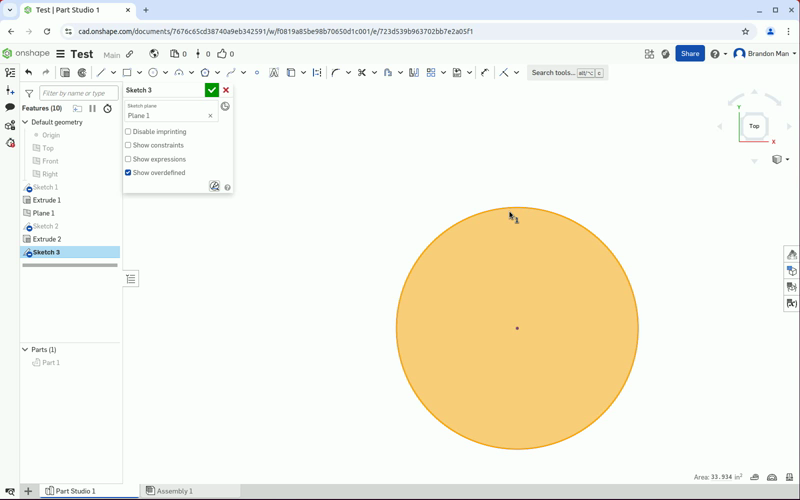
scroll(-6)
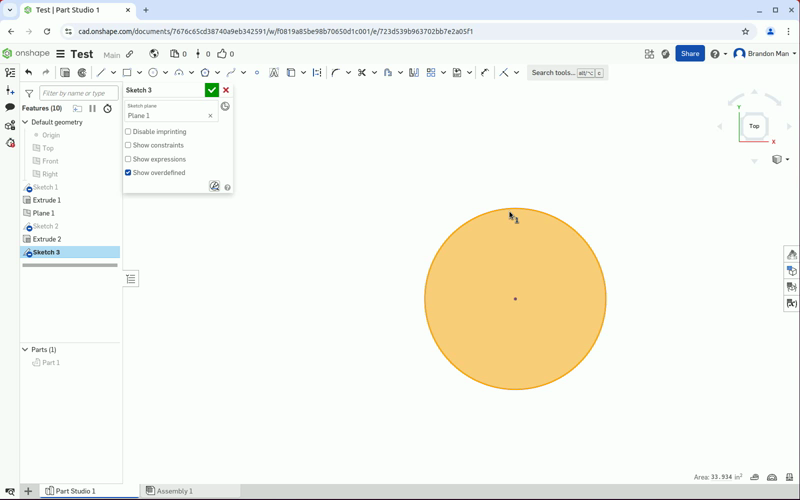
scroll(-6)
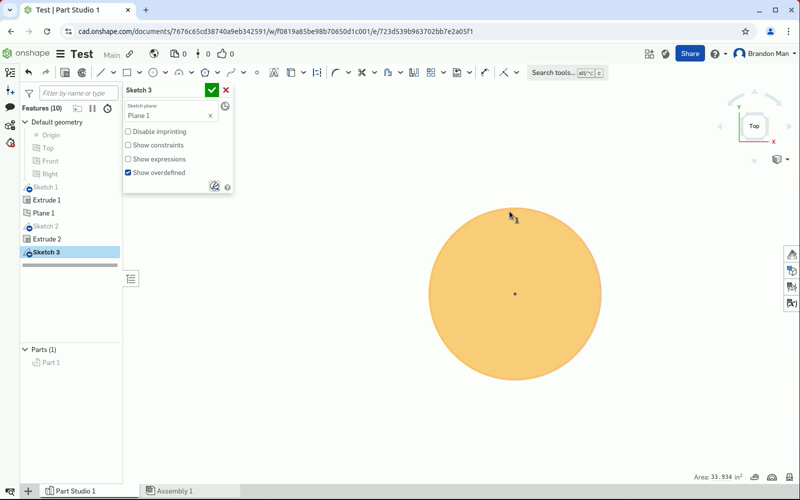
scroll(-6)
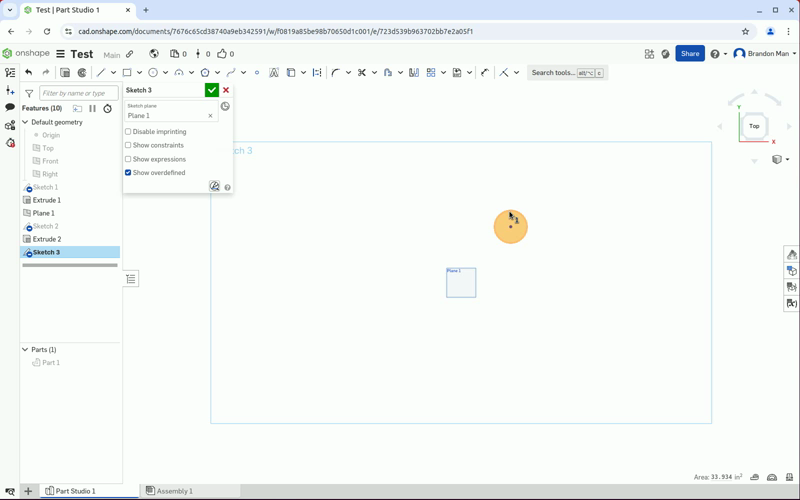
mouse_move(73, 352)
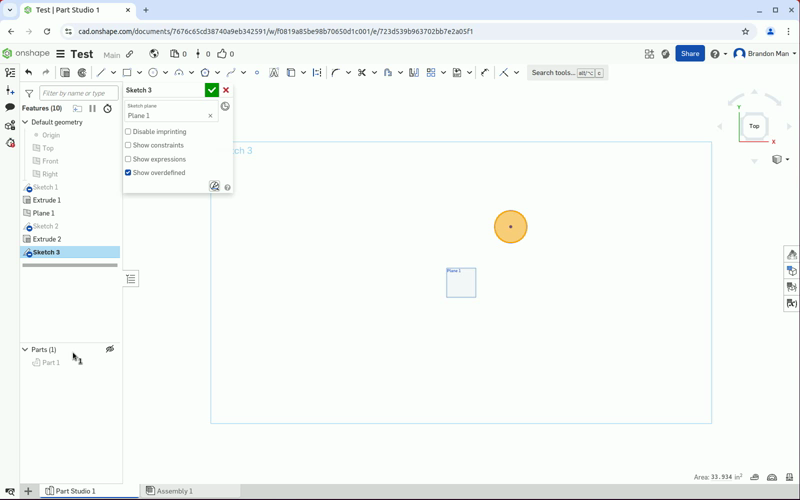
key(shift+y)
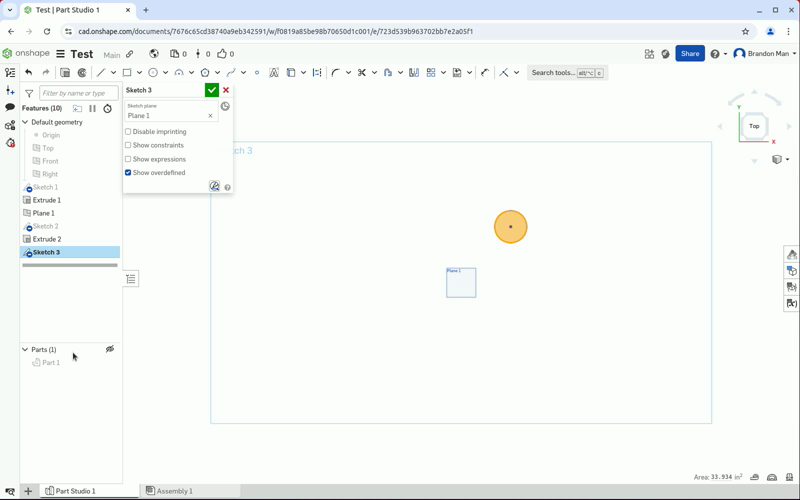
key(shift+e)
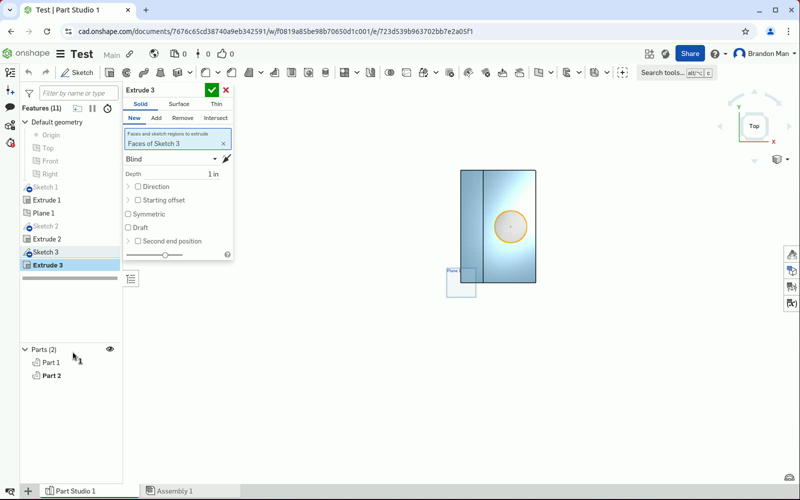
mouse_move(143, 106)
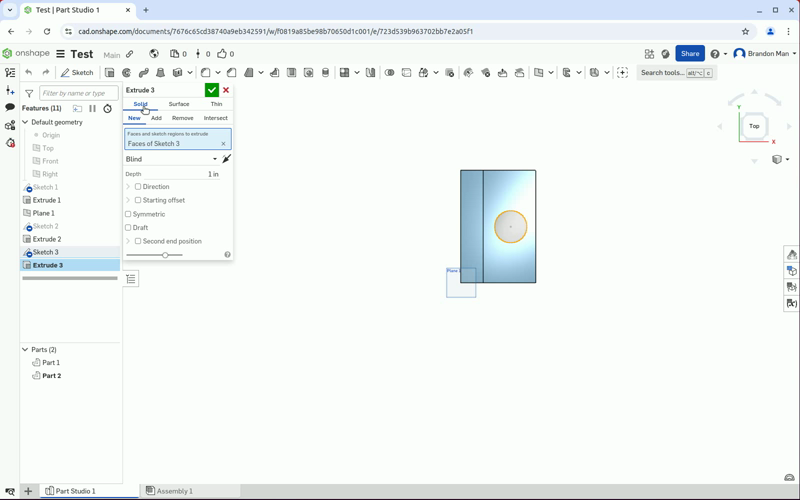
click(143, 106)
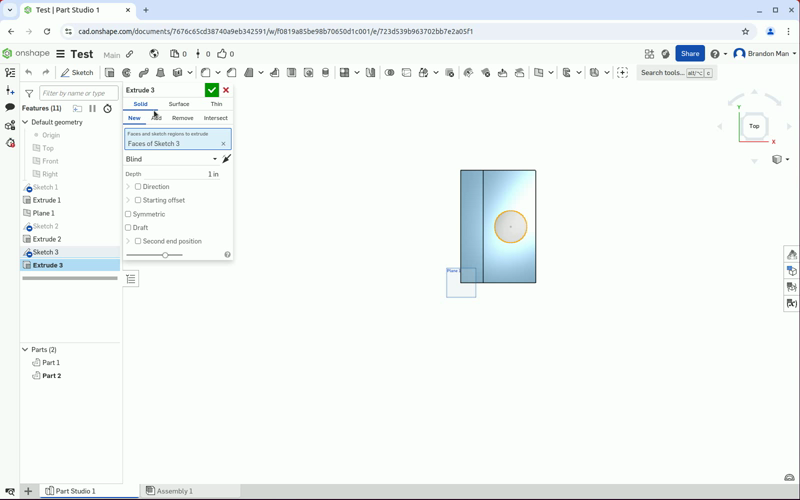
mouse_move(186, 120)
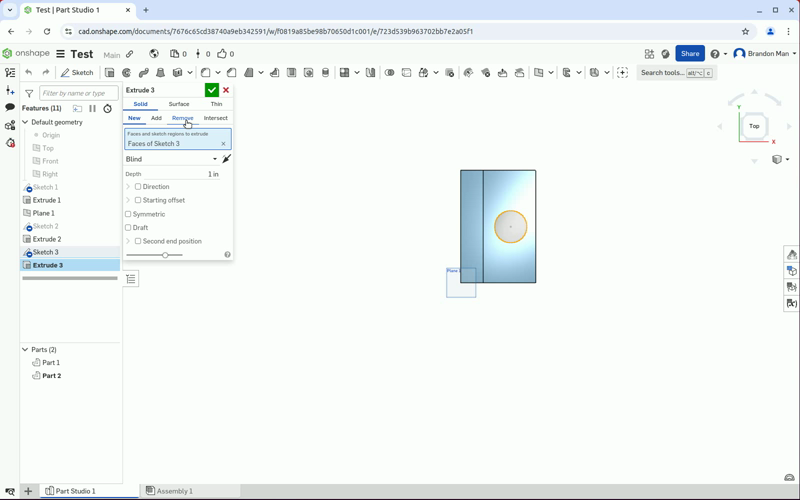
click(186, 120)
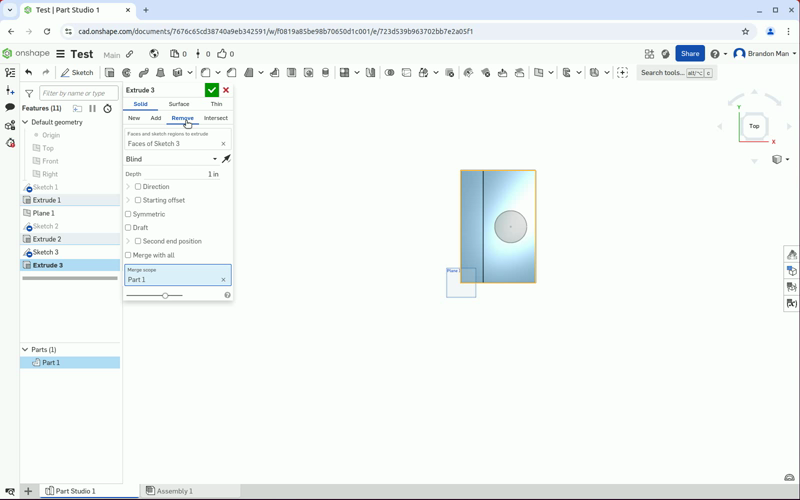
key(tab, 4)
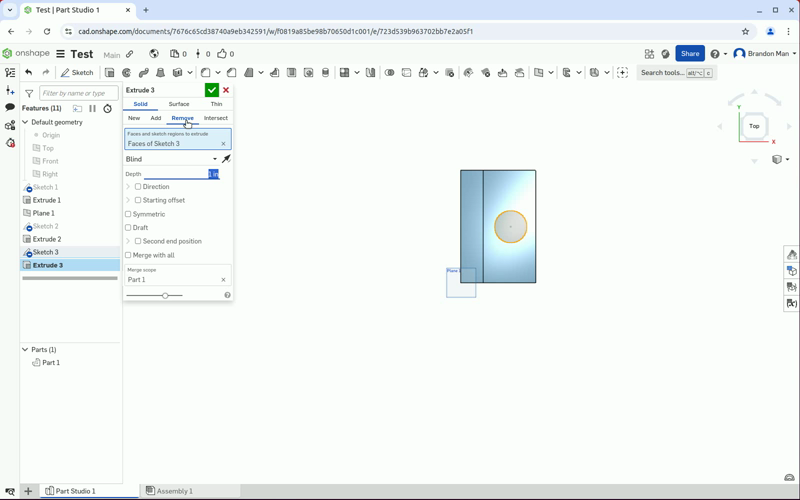
text(30.811)
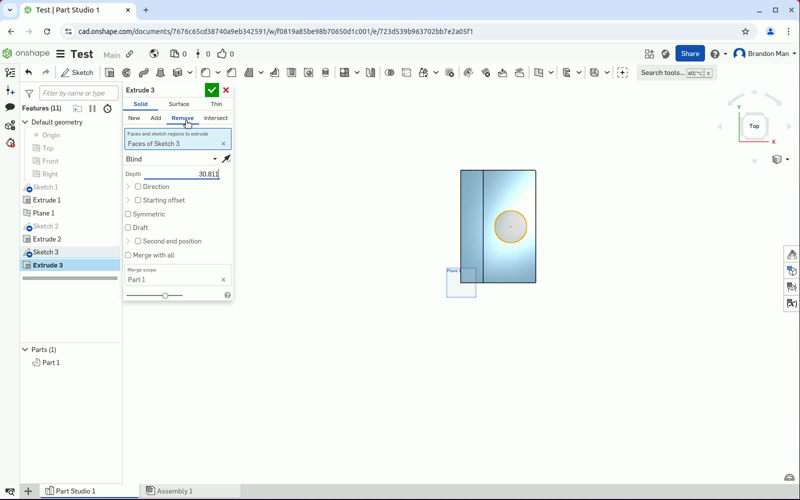
key(tab, 6)
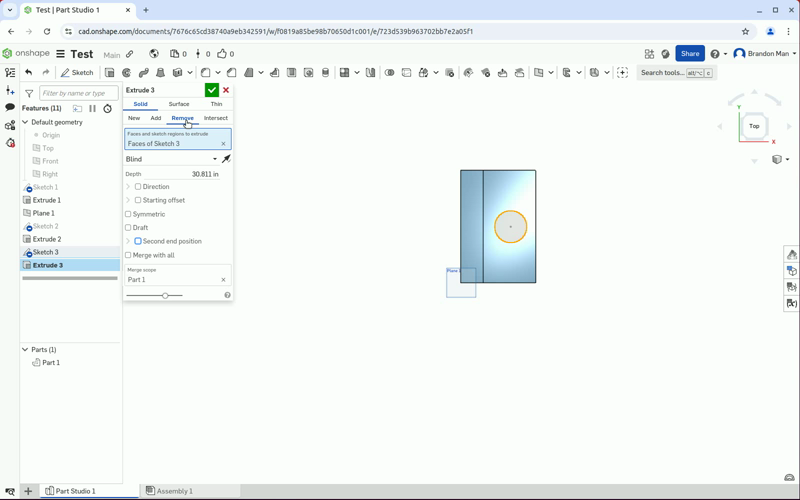
key(space)
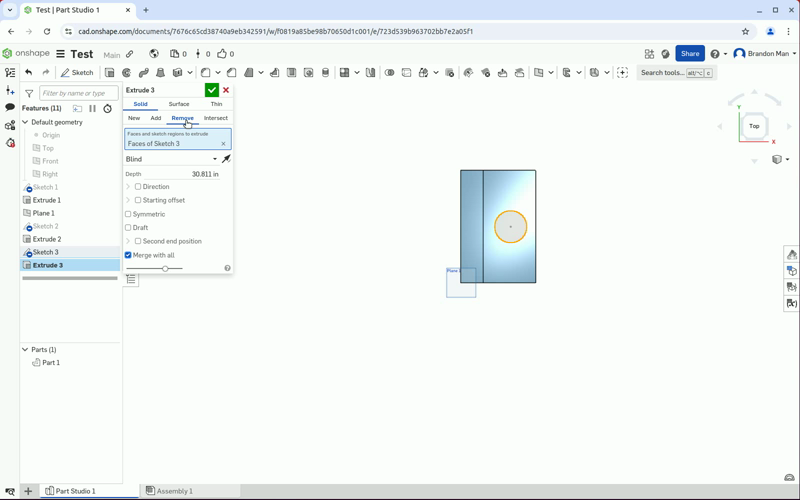
key(enter)
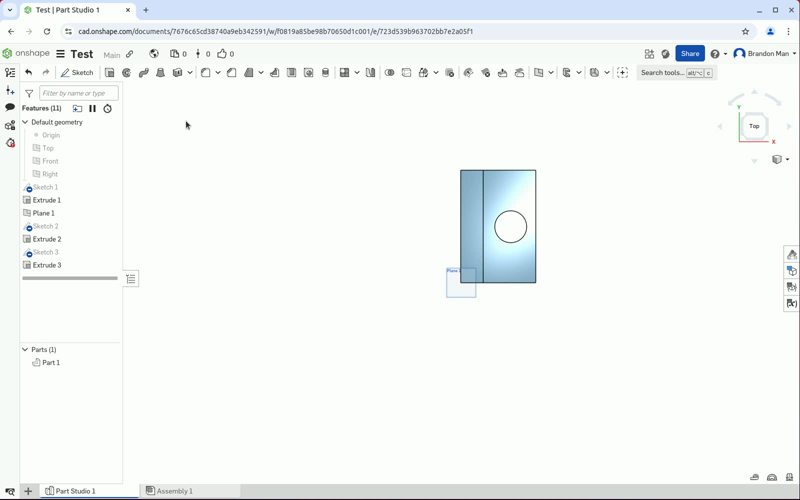
key(shift+h)
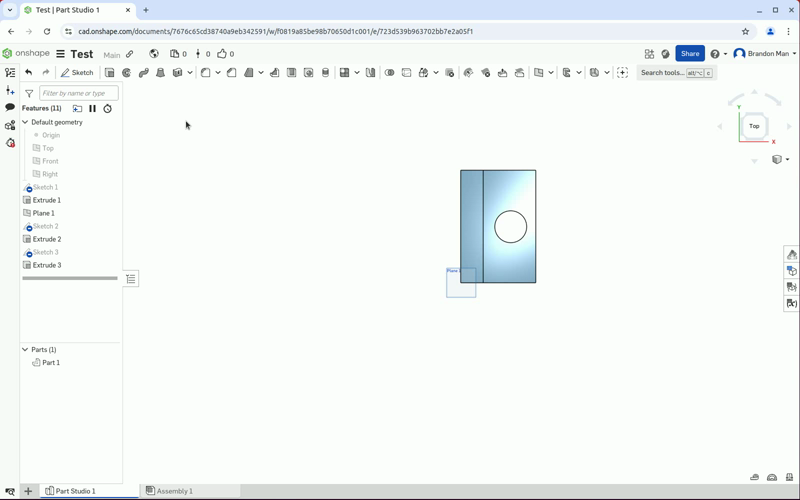
key(shift+h)
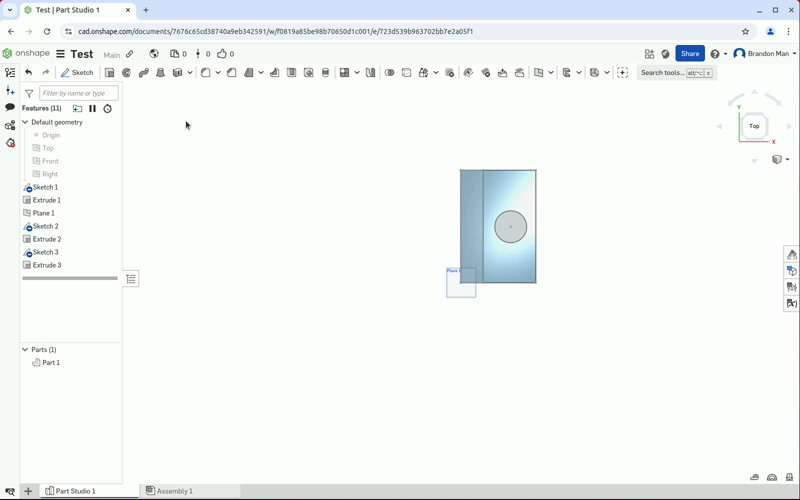
key(shift+7)
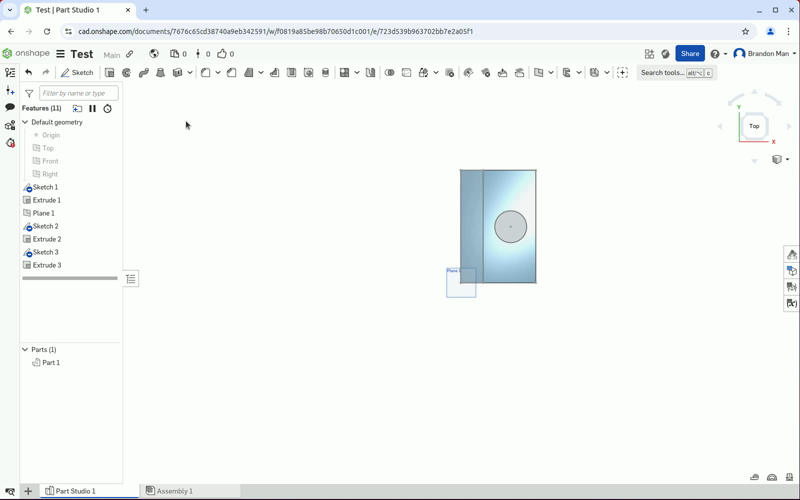
key(up, 3)
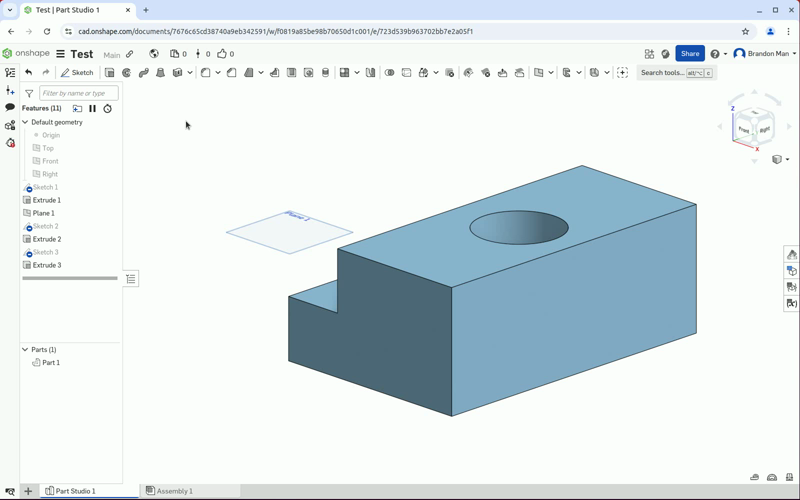
key(left, 3)
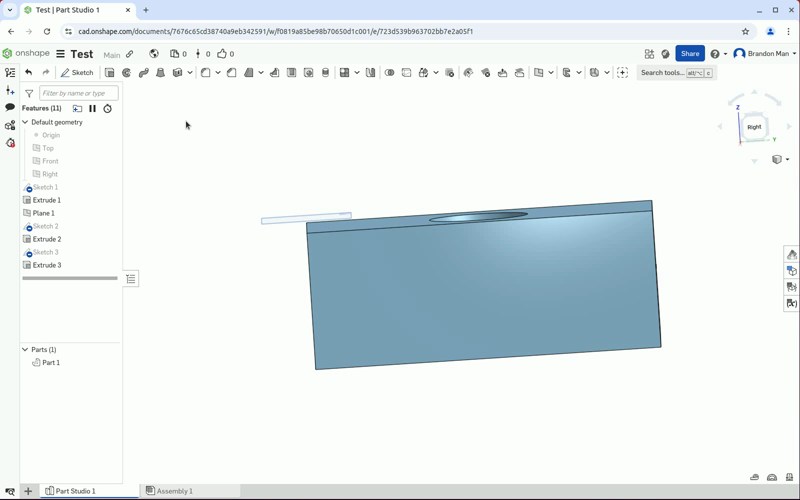
key(right, 3)
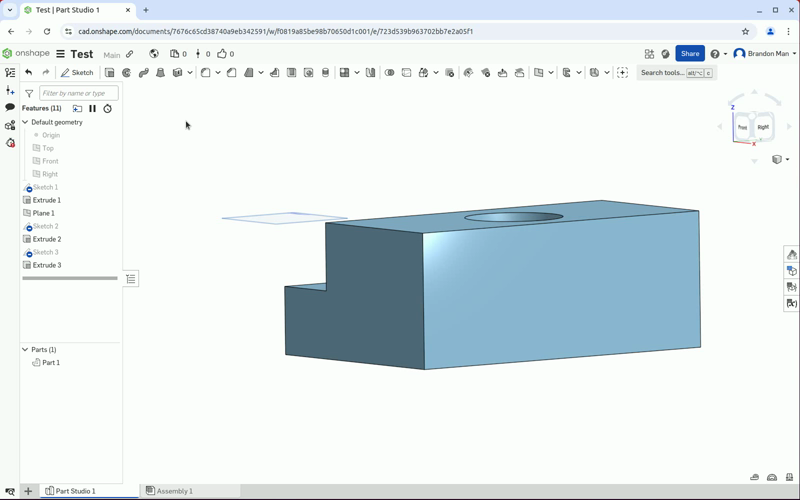
key(down, 3)
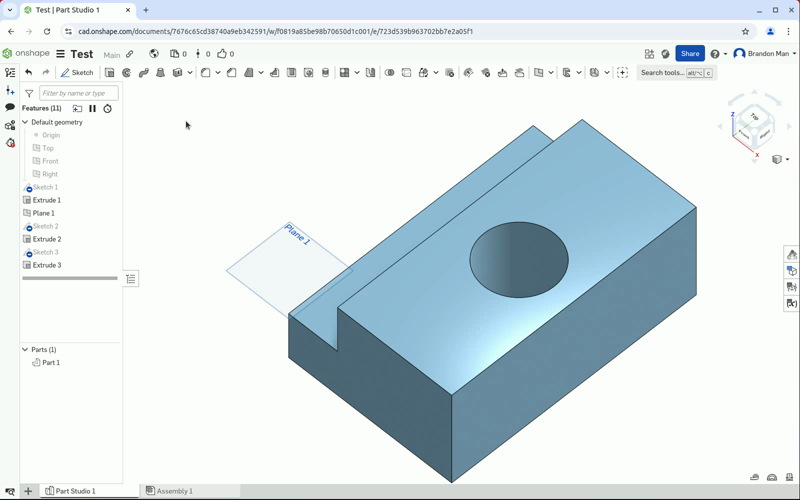
mouse_move(73, 189)
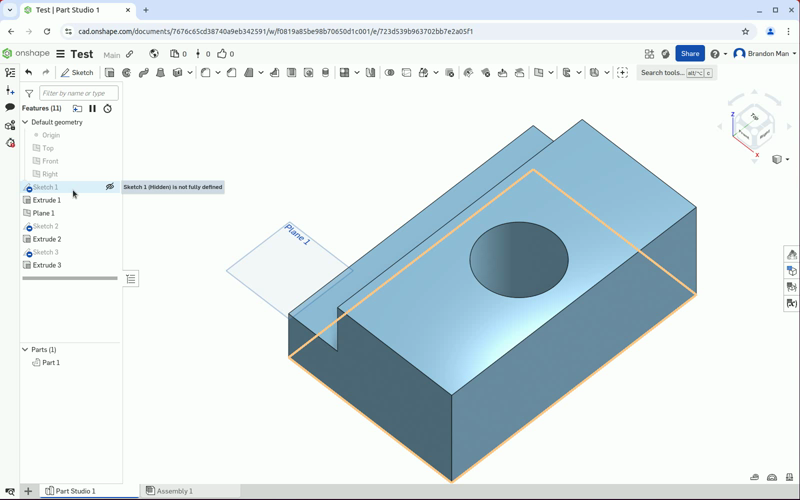
click(73, 189)